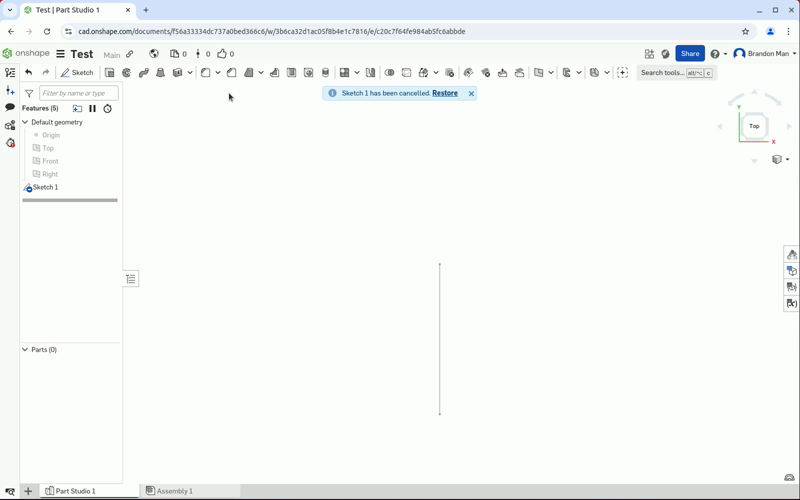
key(shift+h)
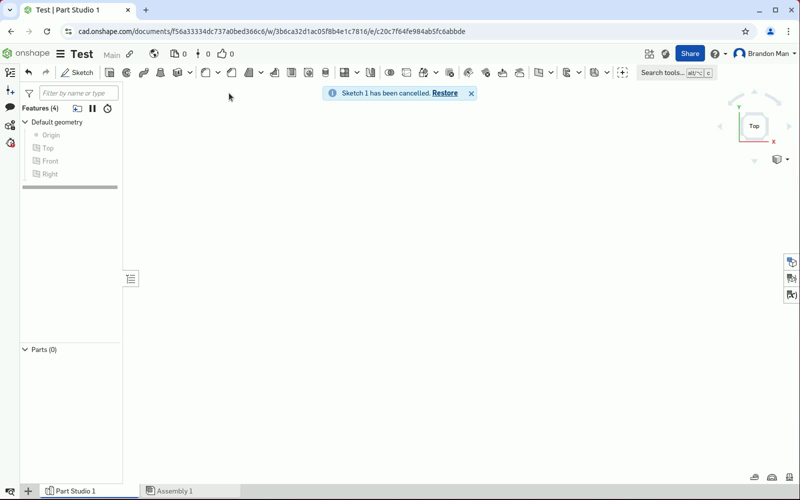
mouse_move(73, 352)
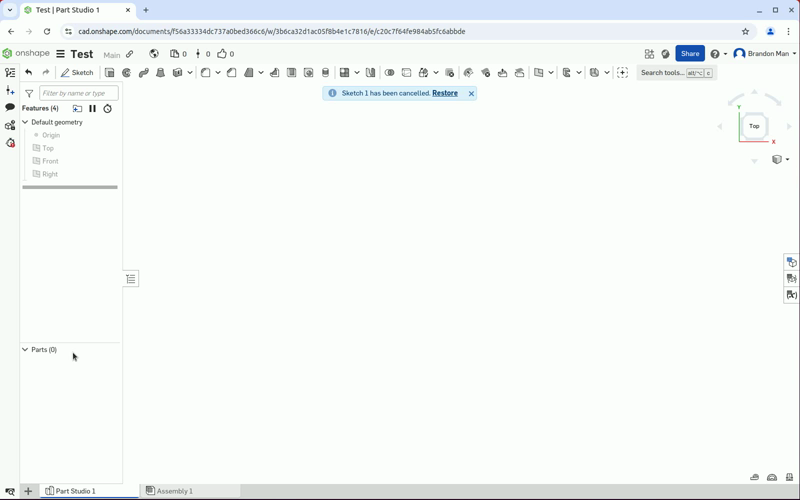
key(y)
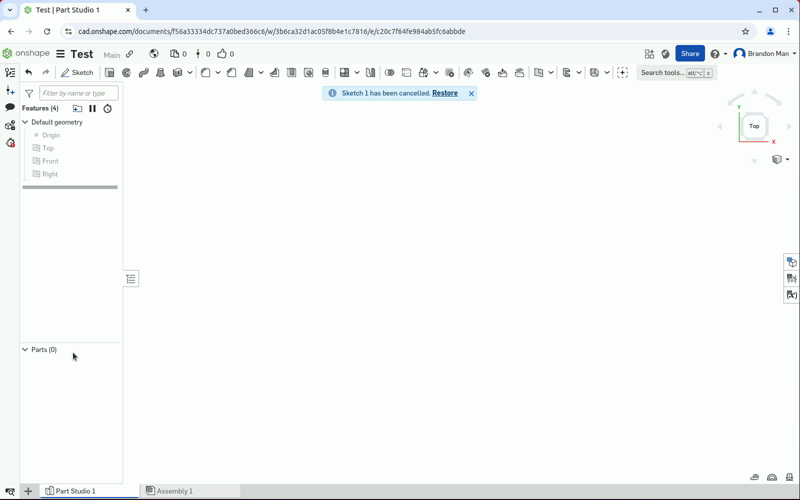
key(shift+p)
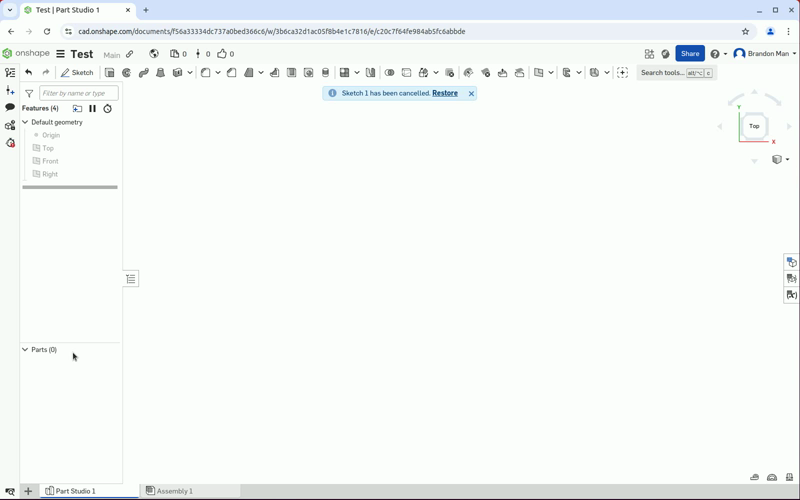
key(space)
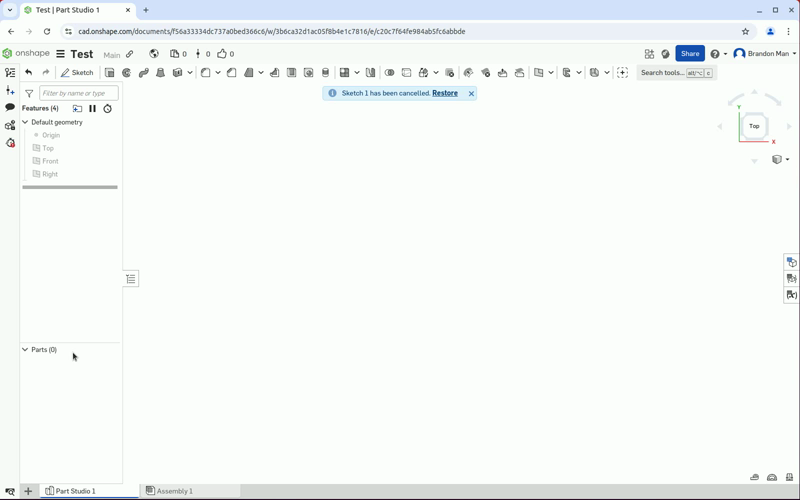
key_down(shift)
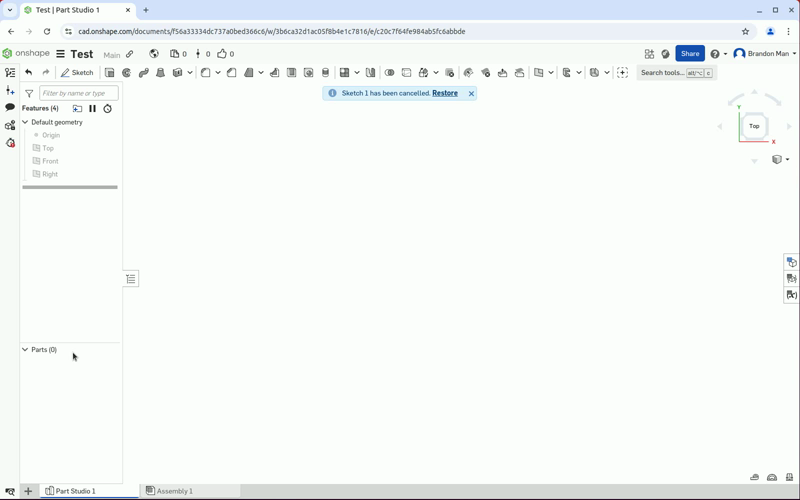
key(up)
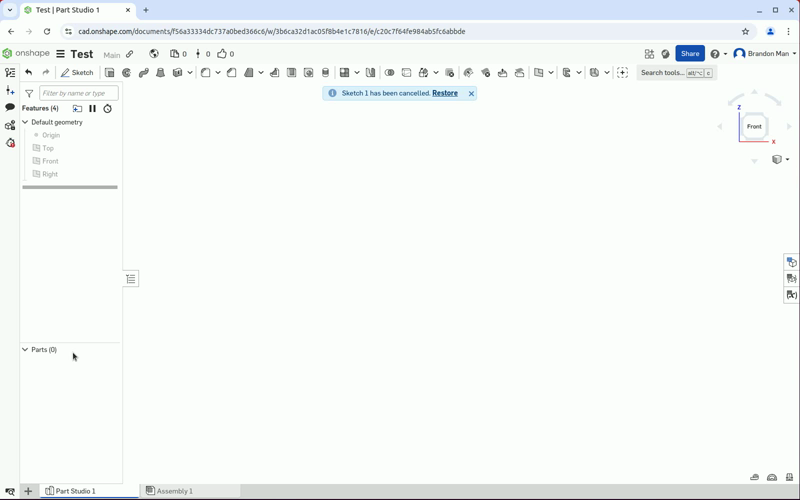
key_up(shift)
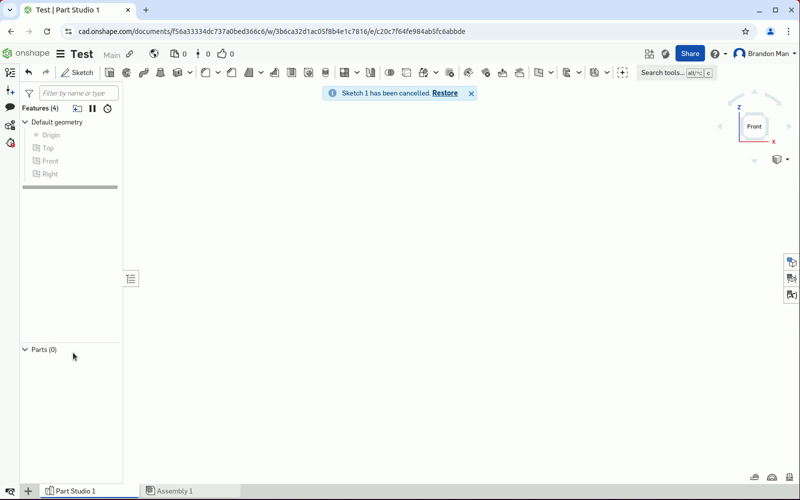
mouse_move(73, 352)
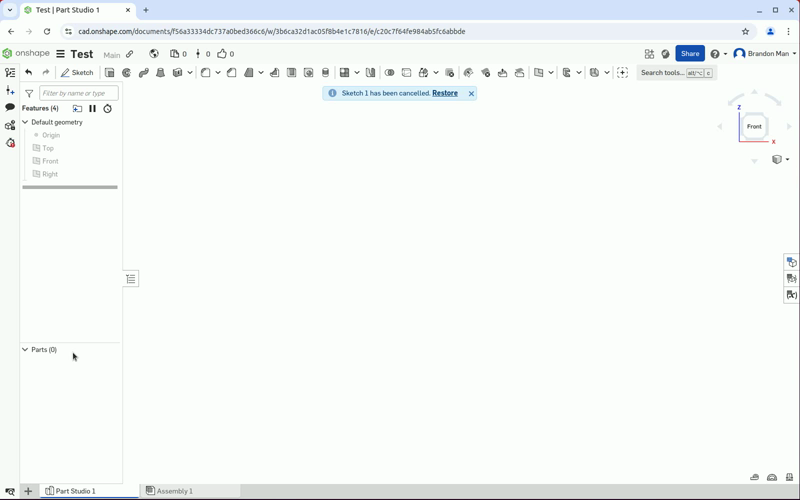
key(shift+y)
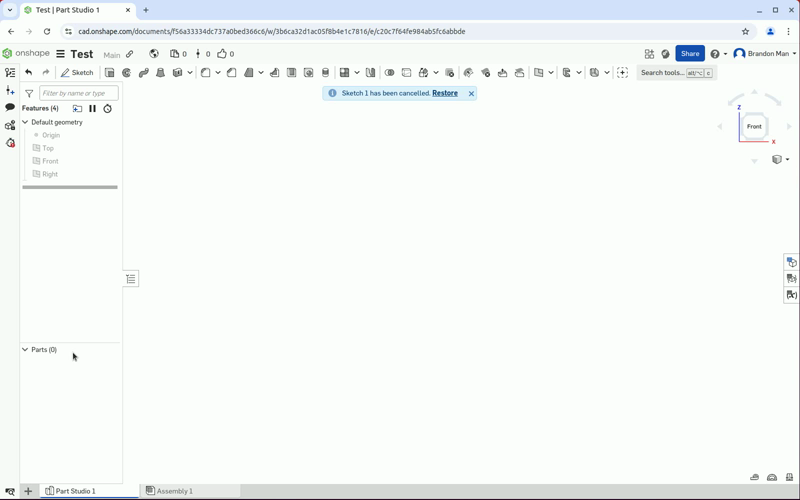
key(shift+s)
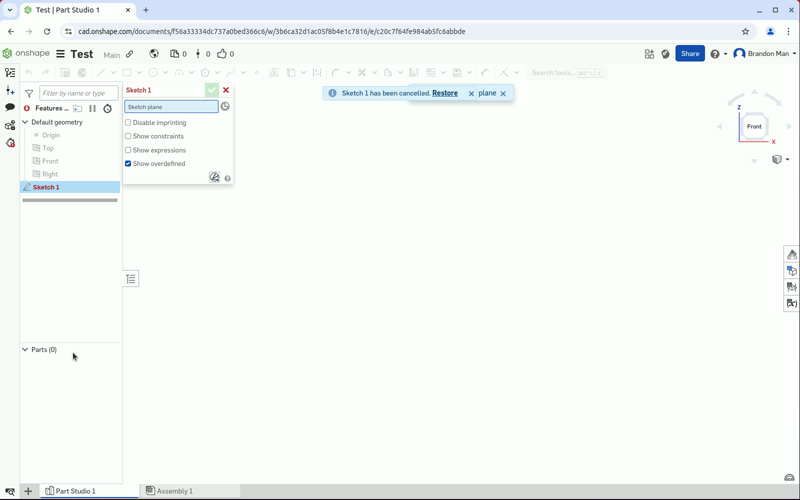
mouse_move(73, 163)
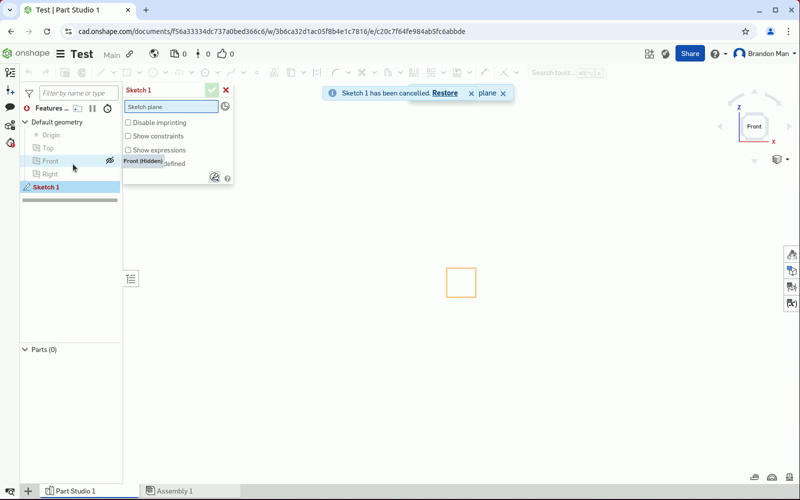
click(73, 163)
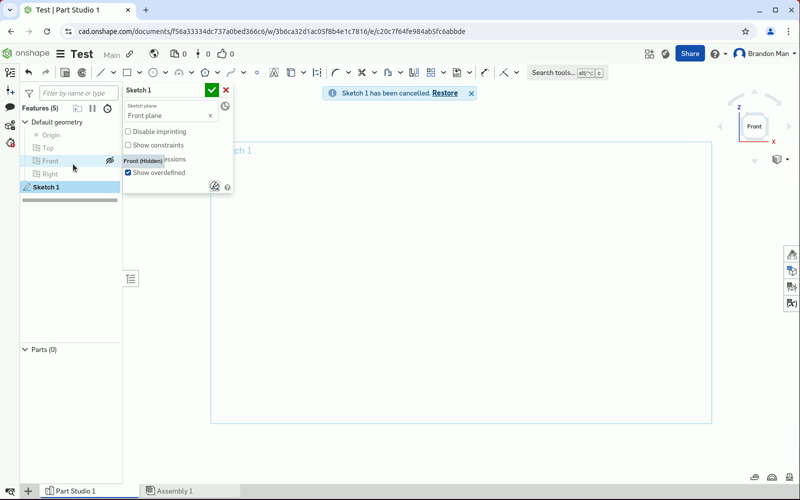
mouse_move(73, 352)
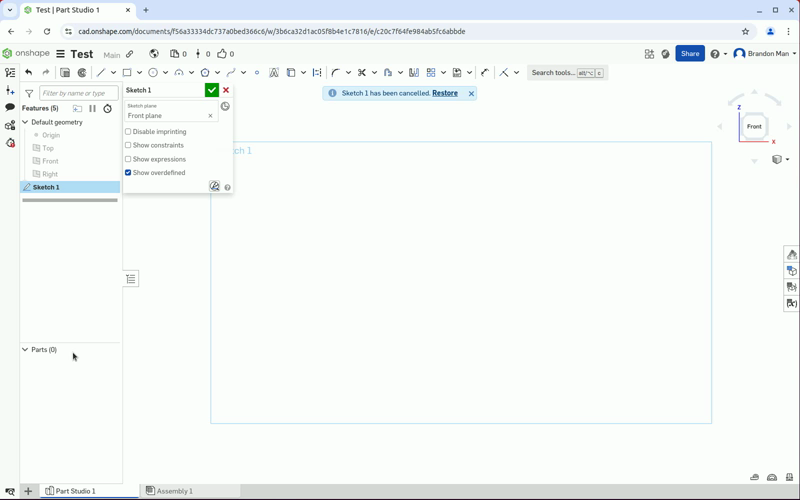
key(y)
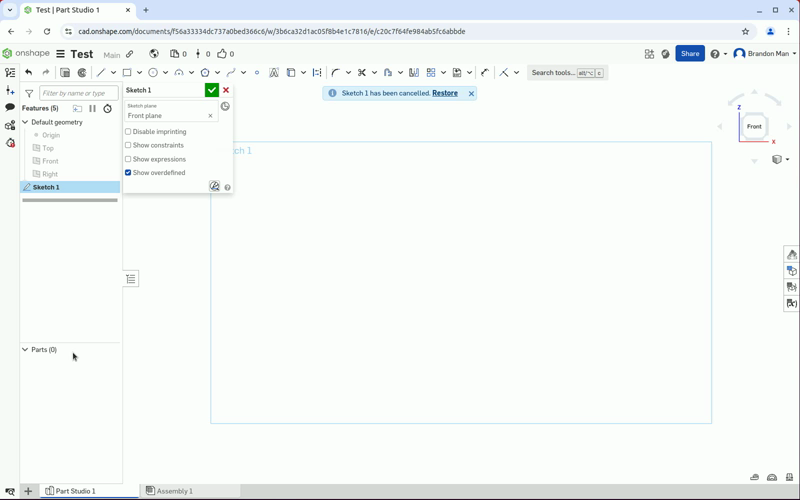
key(l)
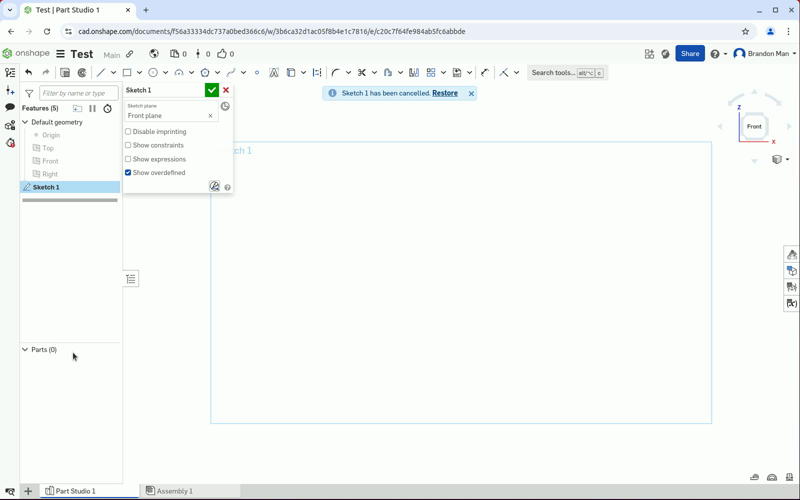
key_down(shift)
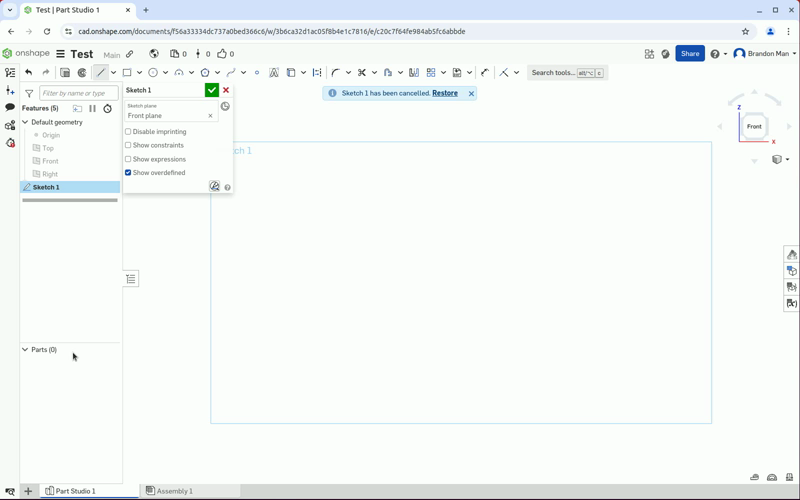
mouse_move(379, 395)
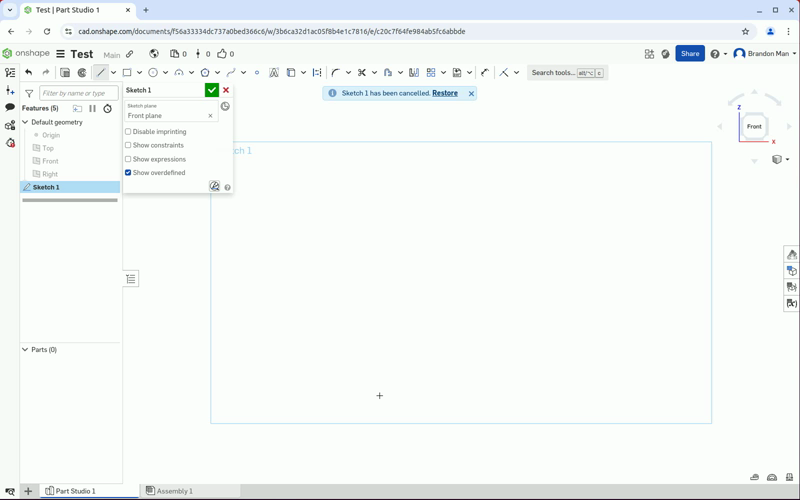
click(379, 395)
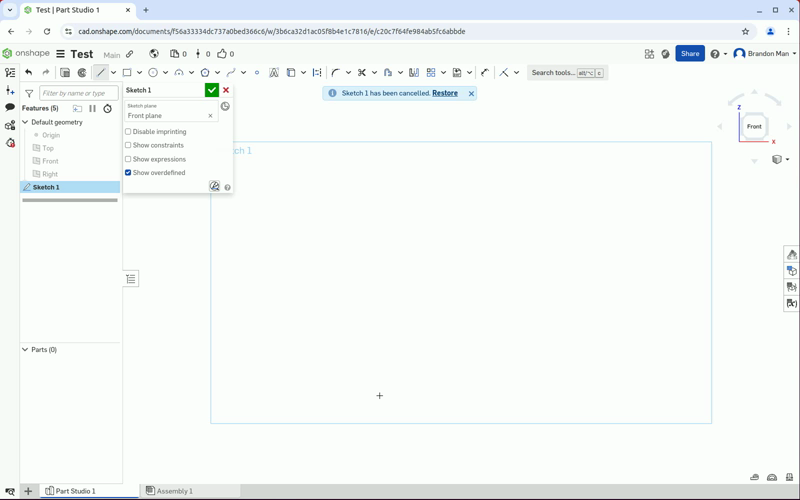
key_up(shift)
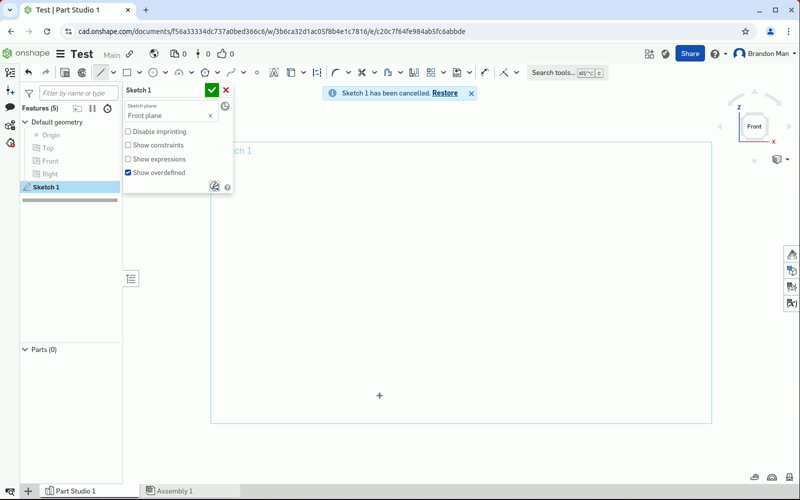
key_down(shift)
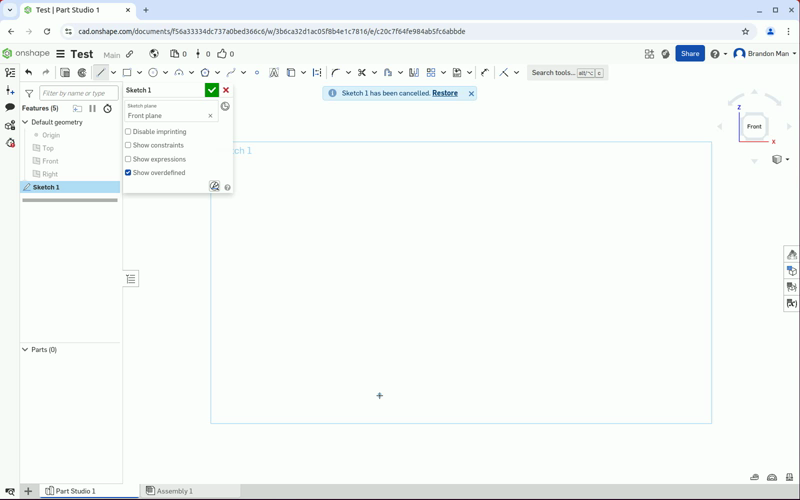
mouse_move(542, 395)
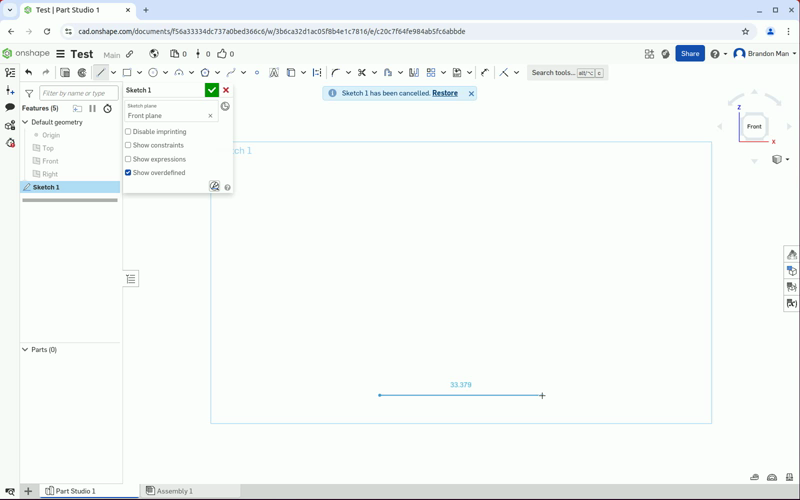
click(542, 395)
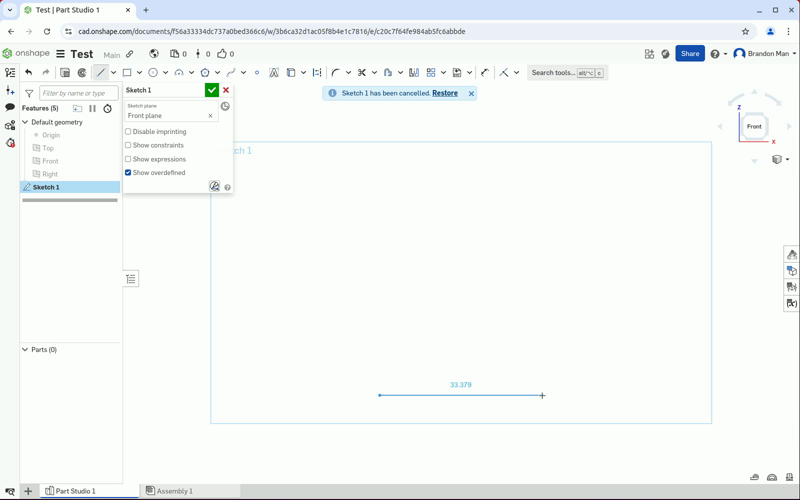
key_up(shift)
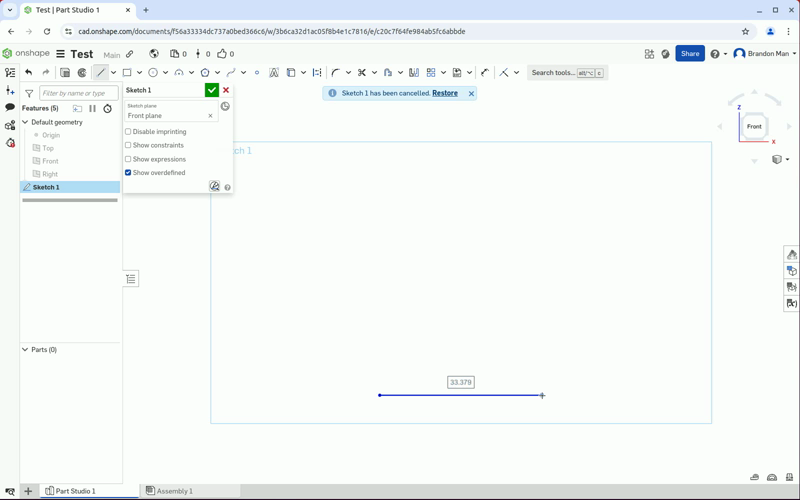
key_down(shift)
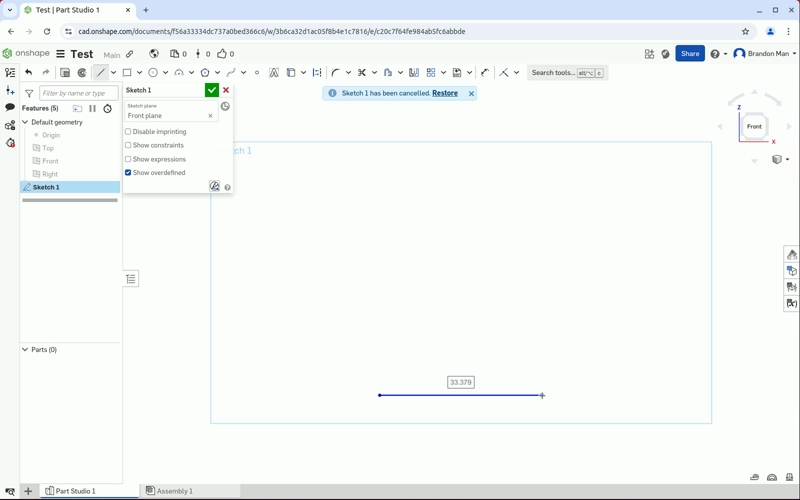
mouse_move(542, 171)
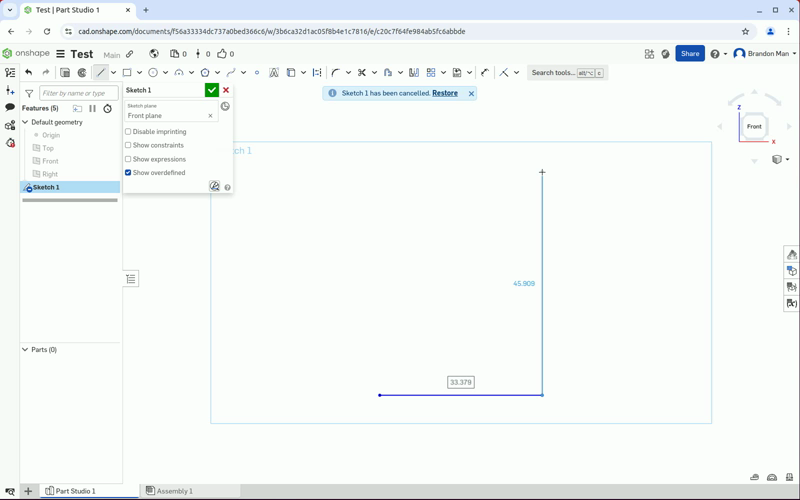
click(542, 171)
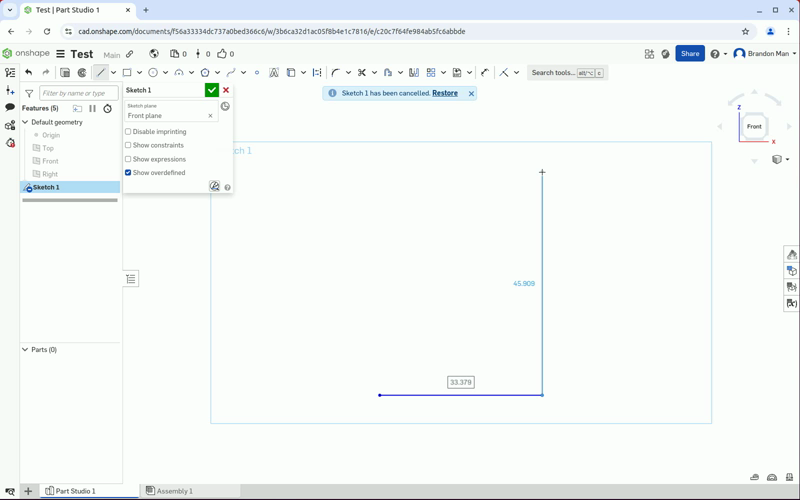
key_up(shift)
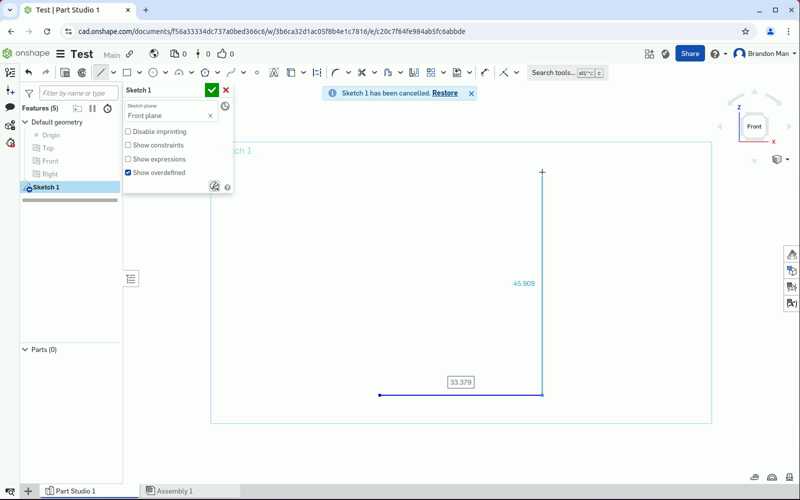
key_down(shift)
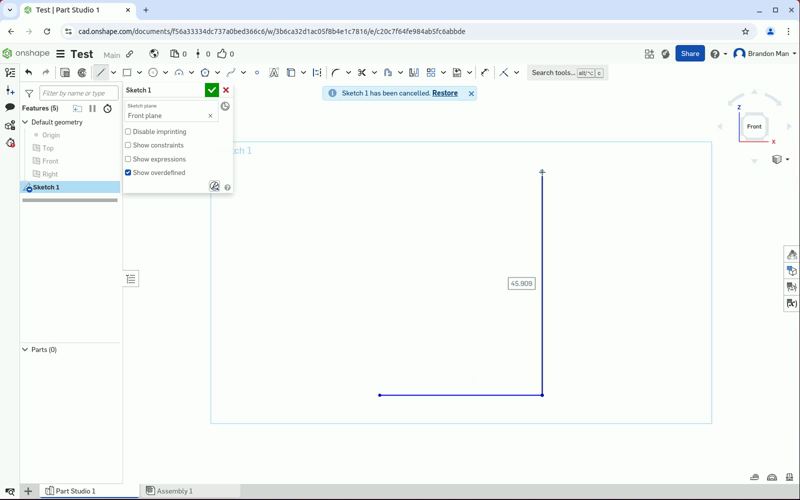
mouse_move(379, 171)
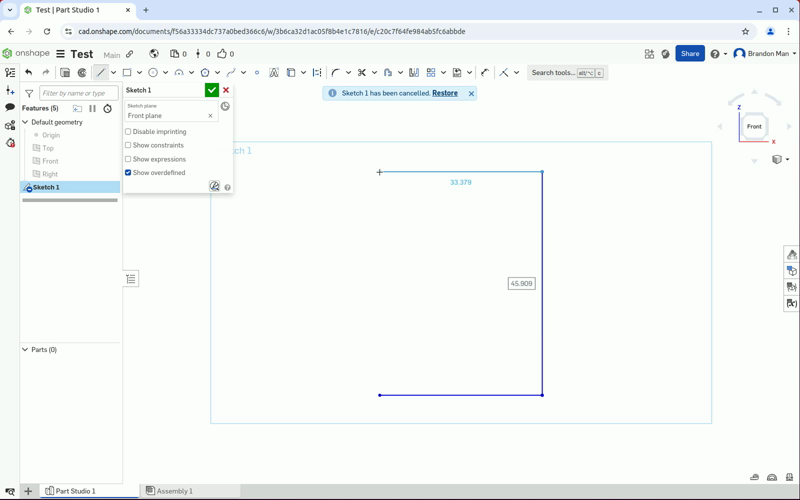
click(379, 171)
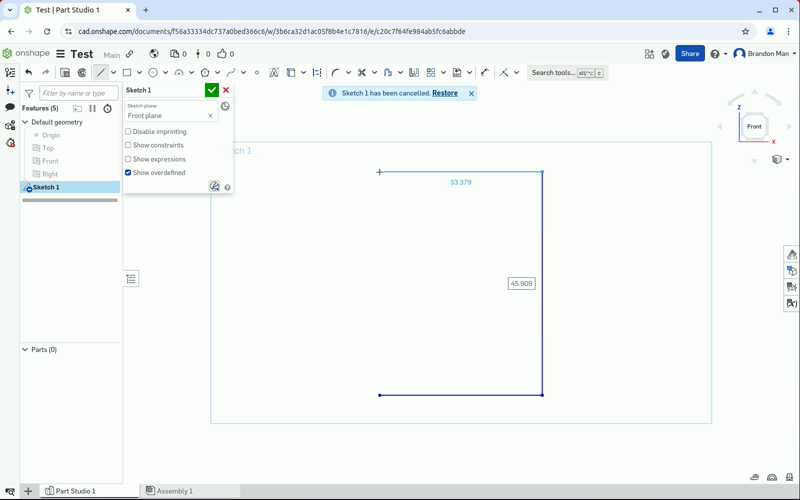
key_up(shift)
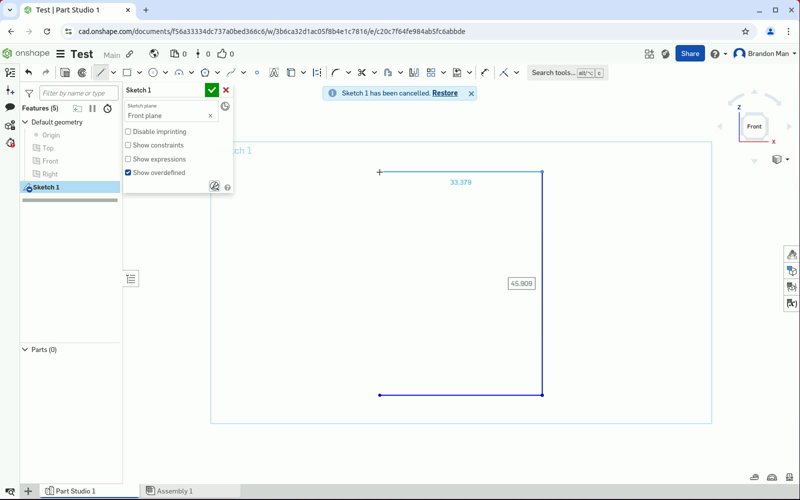
key_down(shift)
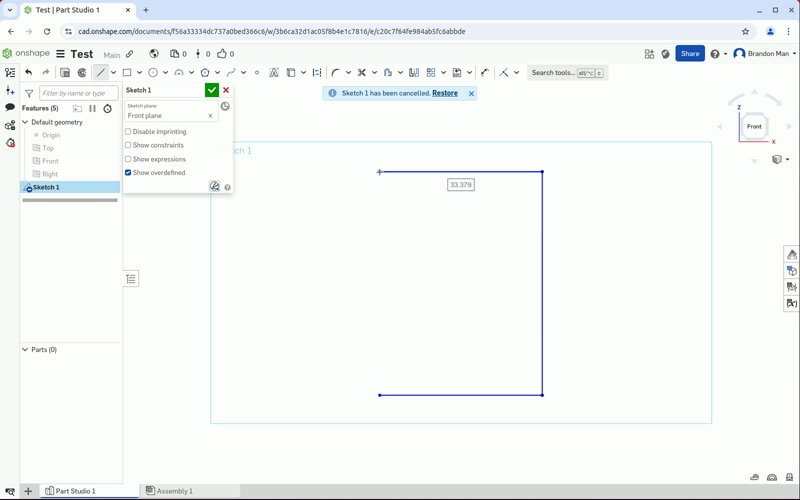
mouse_move(379, 395)
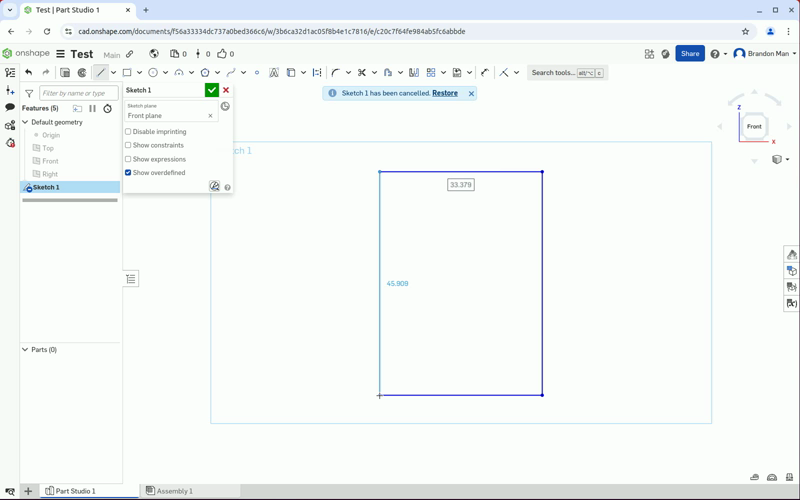
key_up(shift)
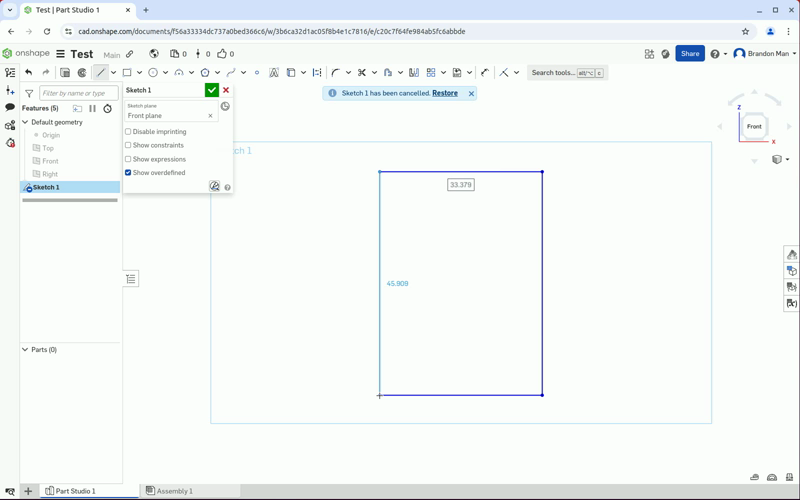
click(379, 395)
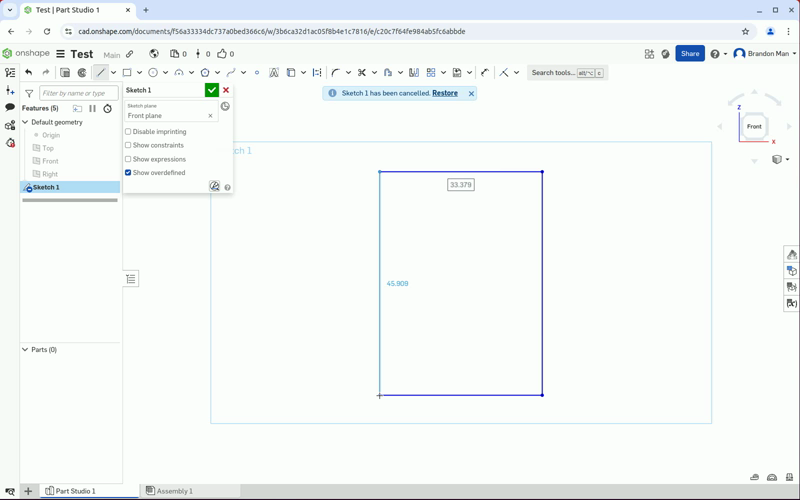
key(esc)
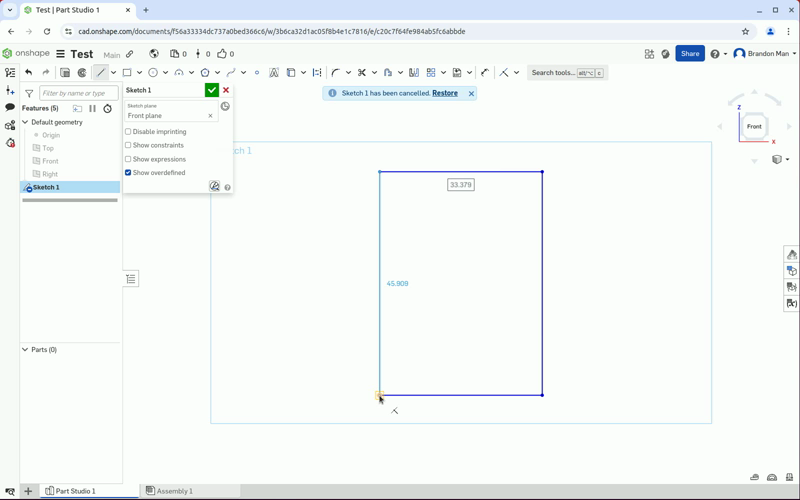
mouse_move(415, 250)
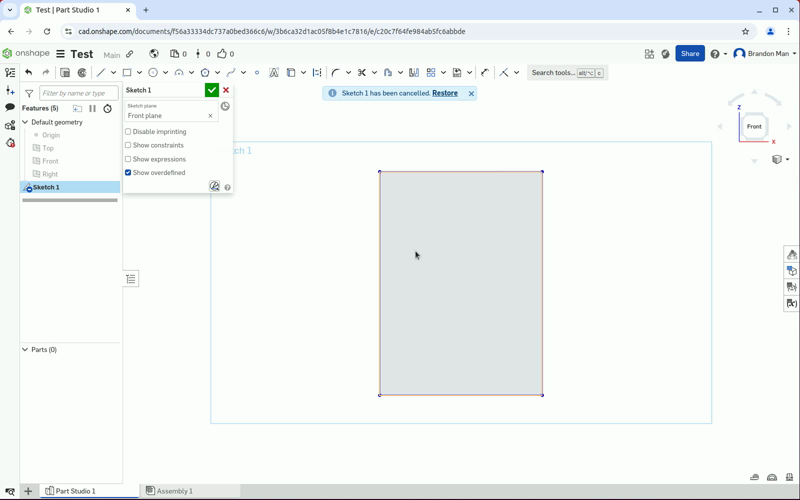
click(415, 250)
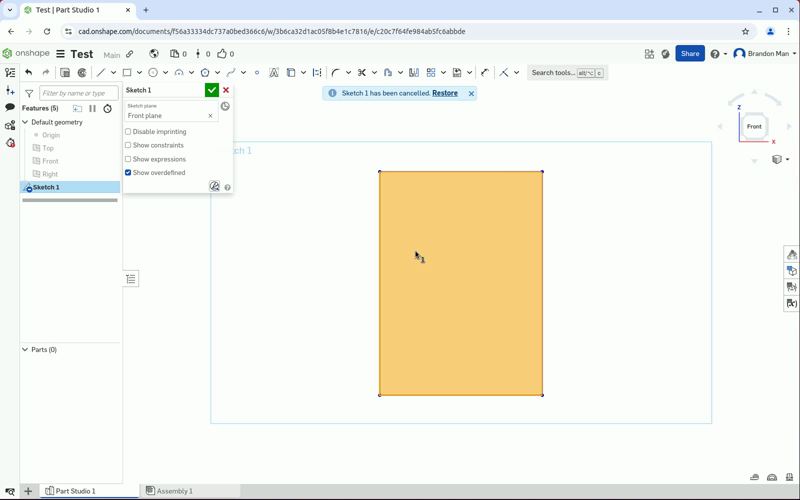
mouse_move(73, 352)
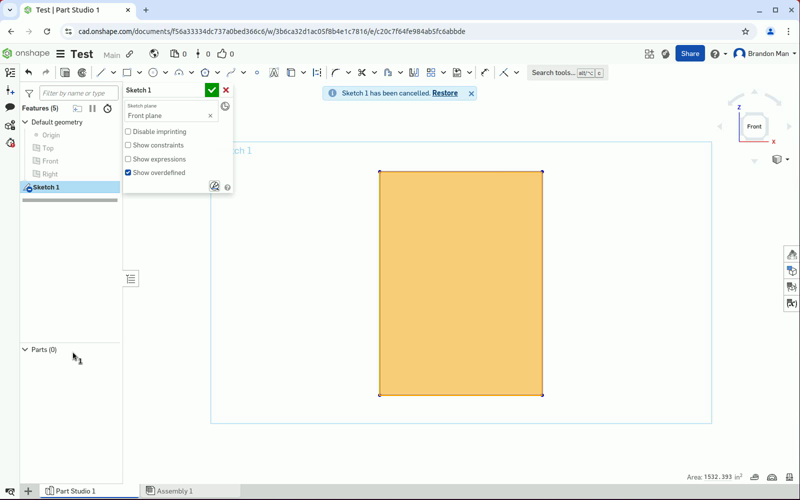
key(shift+y)
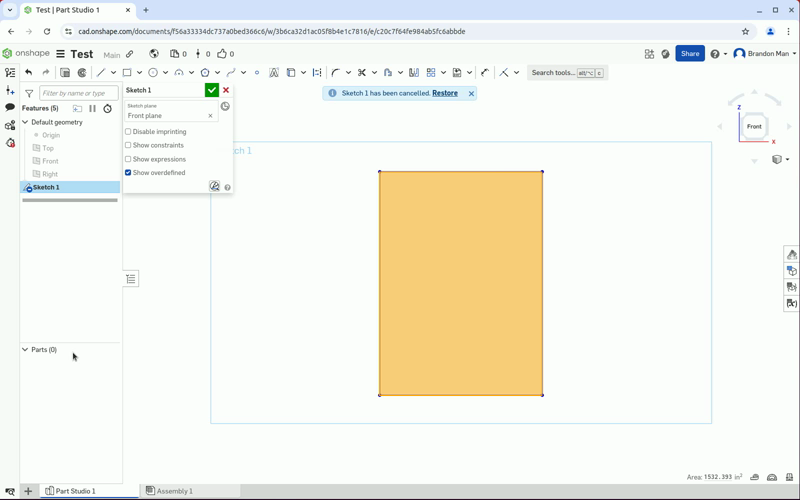
key(shift+e)
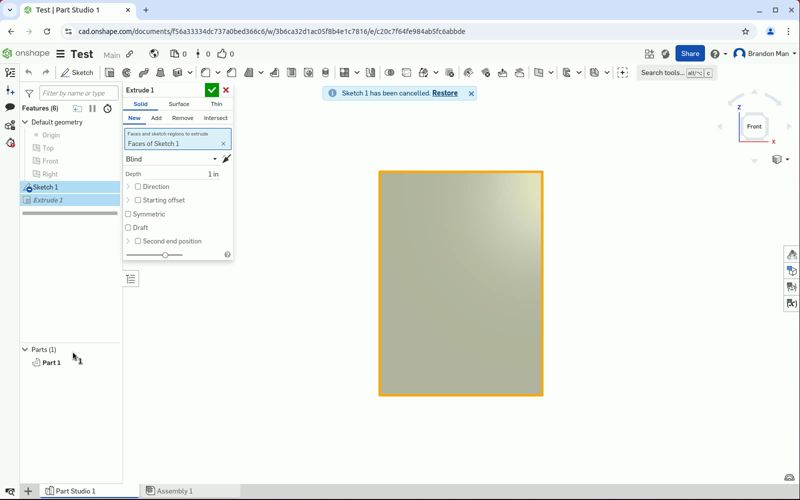
mouse_move(143, 106)
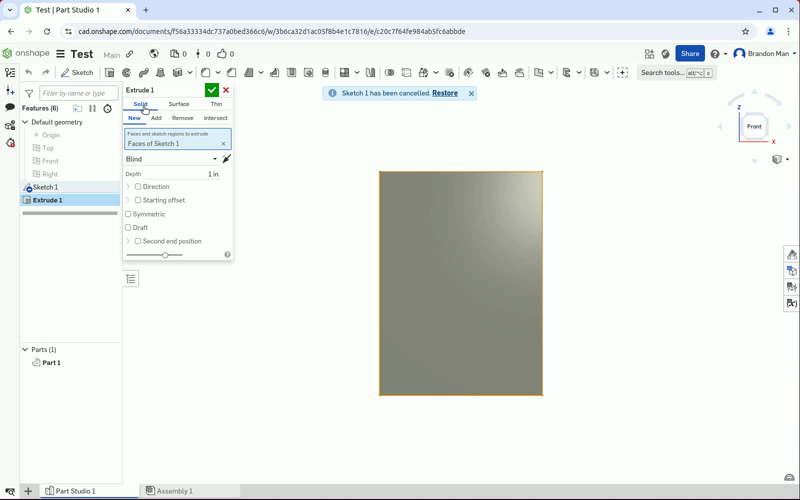
click(143, 106)
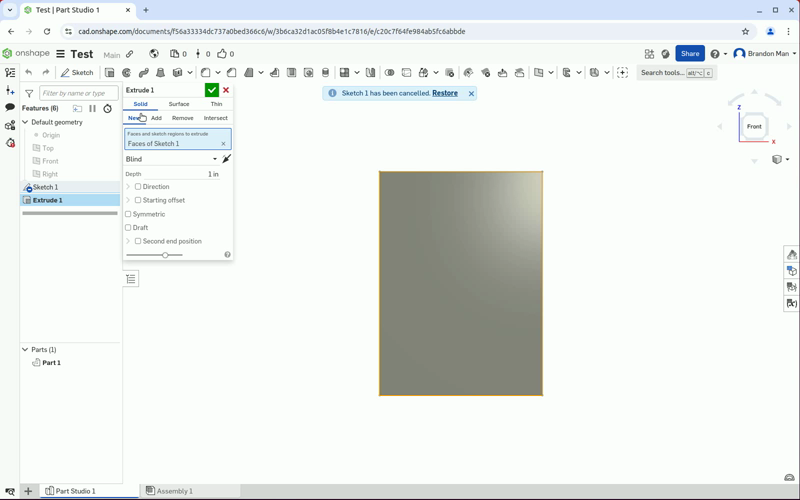
mouse_move(137, 120)
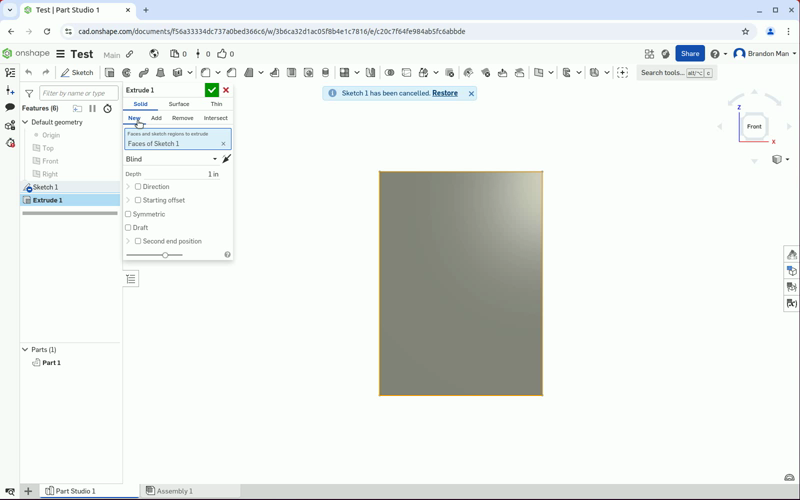
click(137, 120)
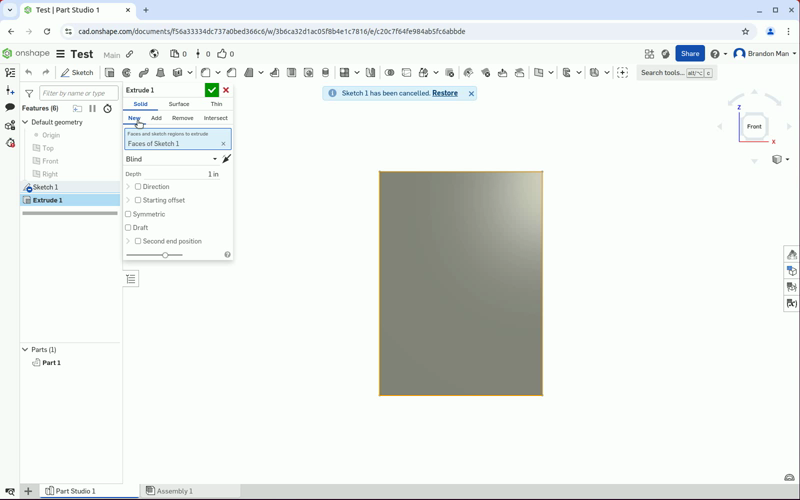
key(tab, 4)
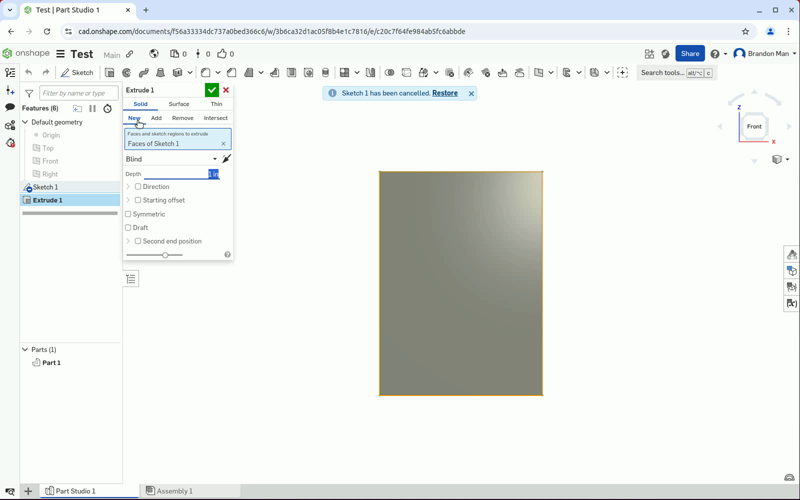
text(10.591)
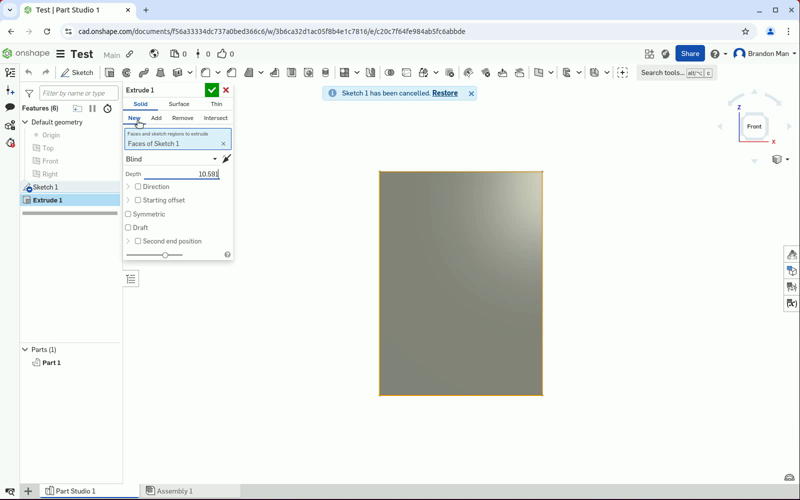
key(enter)
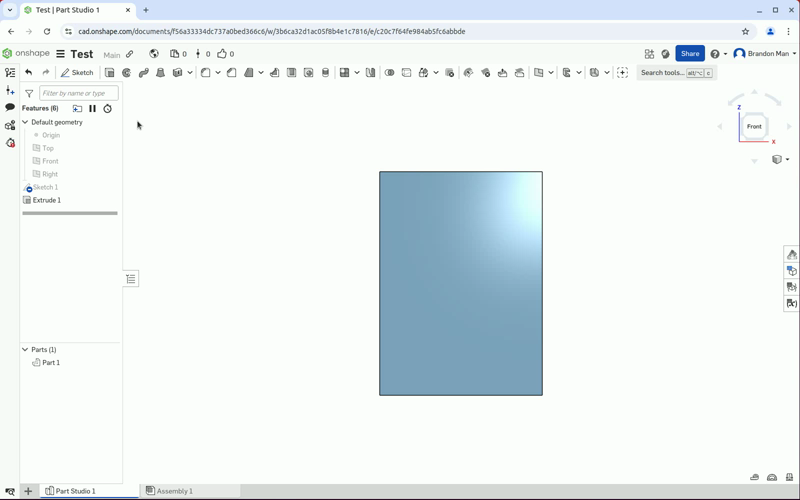
key(shift+h)
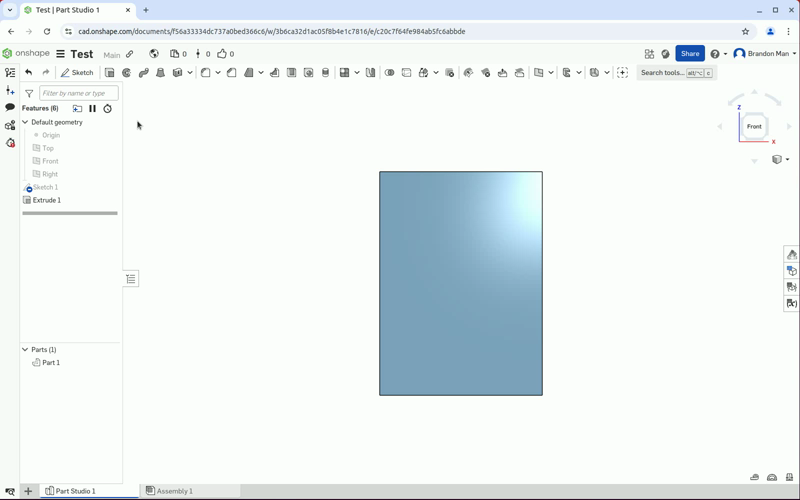
key(shift+h)
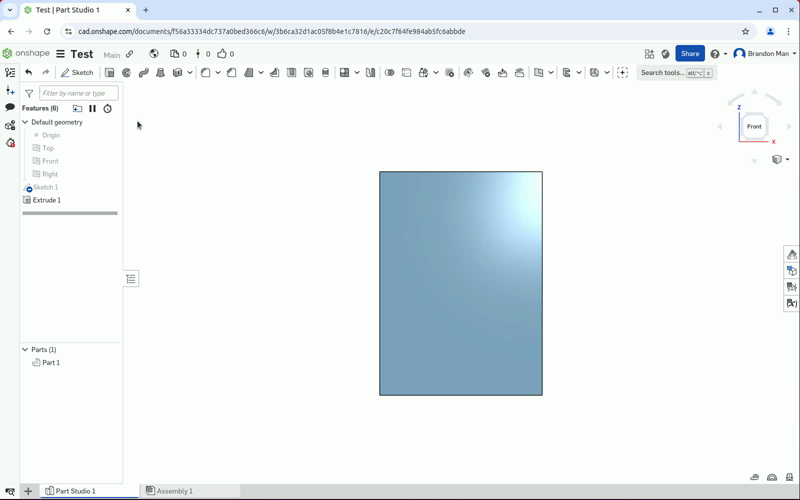
mouse_move(73, 189)
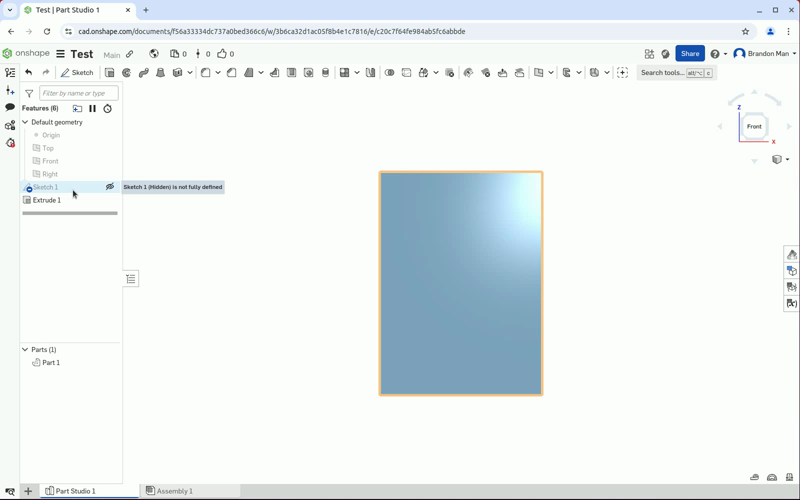
click(73, 189)
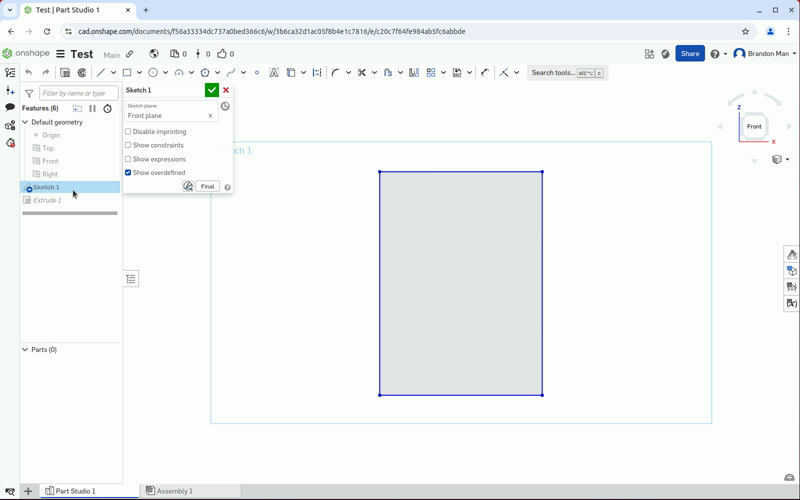
mouse_move(229, 92)
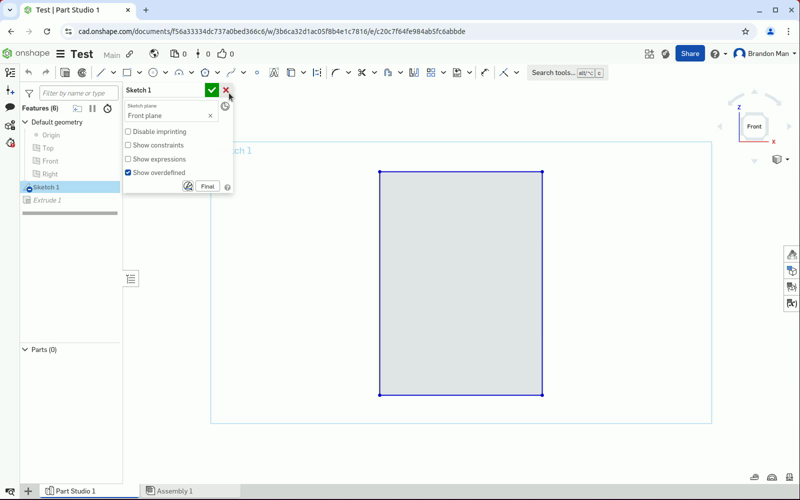
click(229, 92)
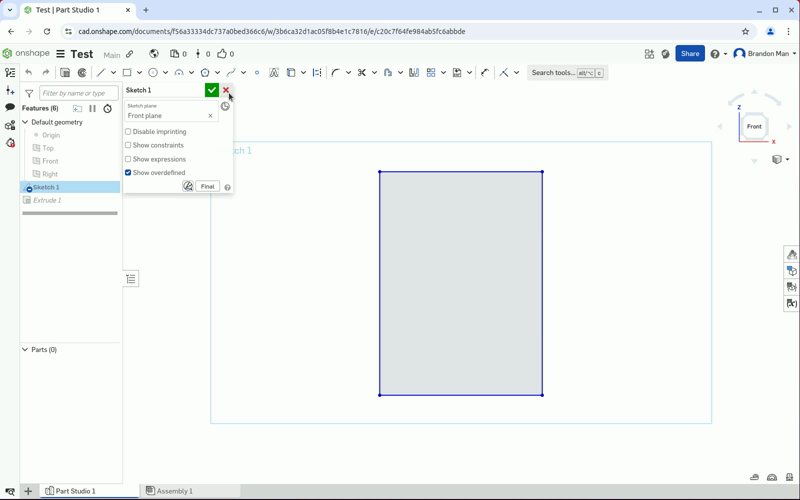
key(shift+s)
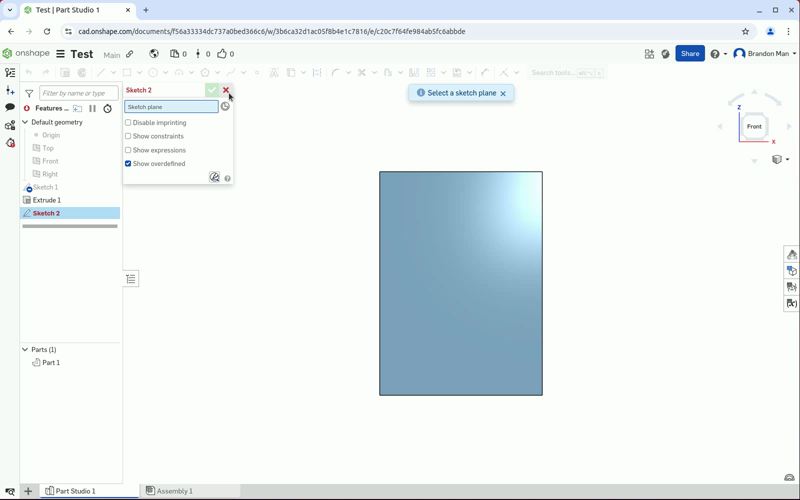
mouse_move(73, 163)
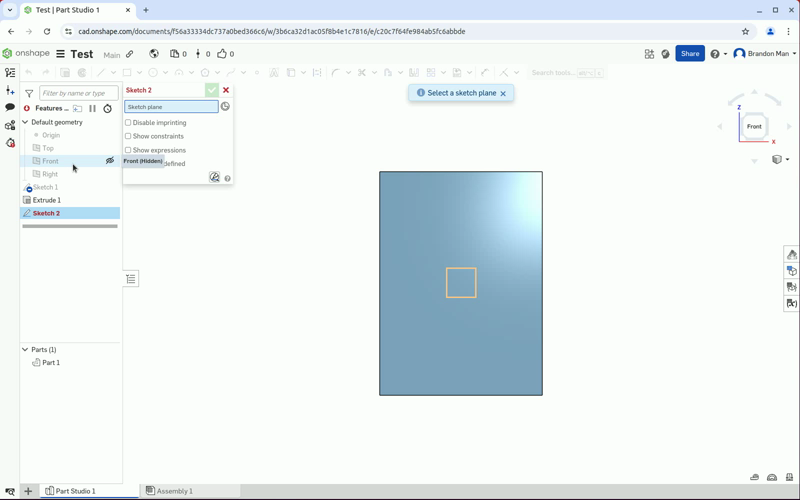
click(73, 163)
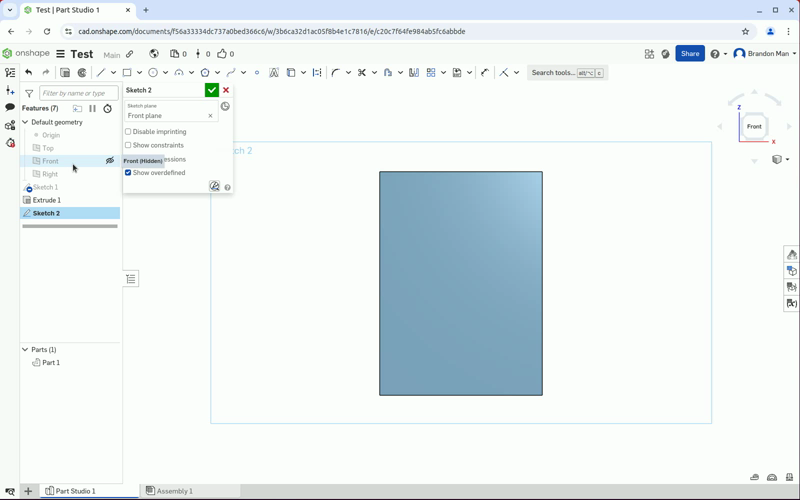
mouse_move(73, 352)
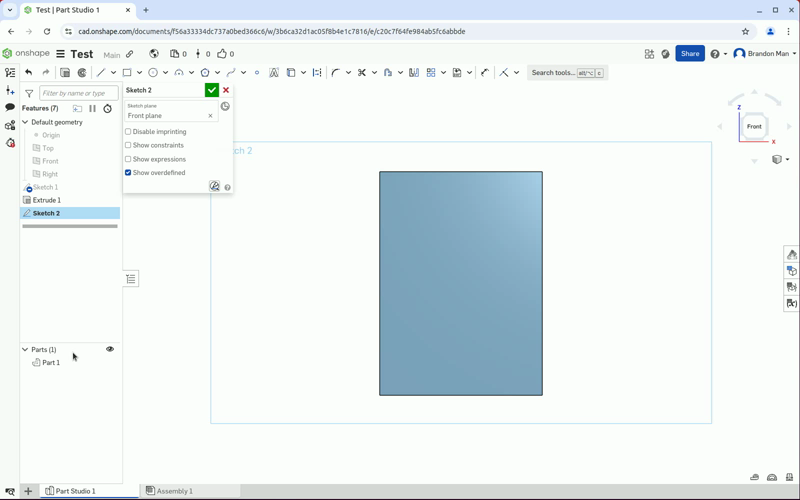
key(y)
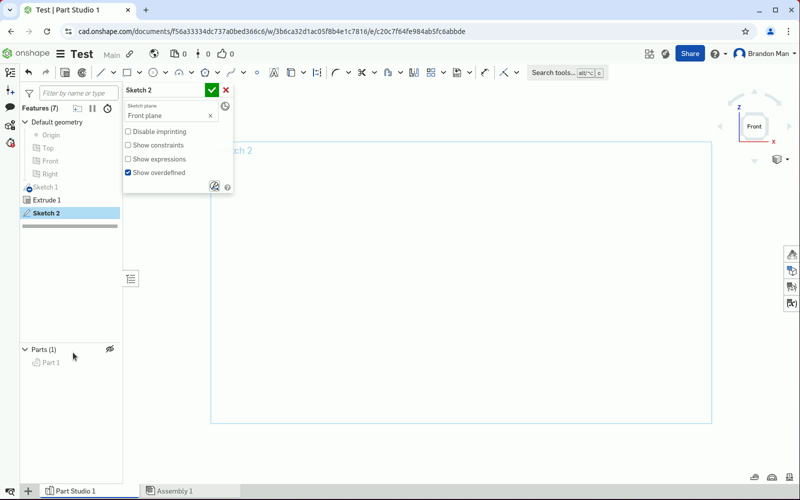
key(l)
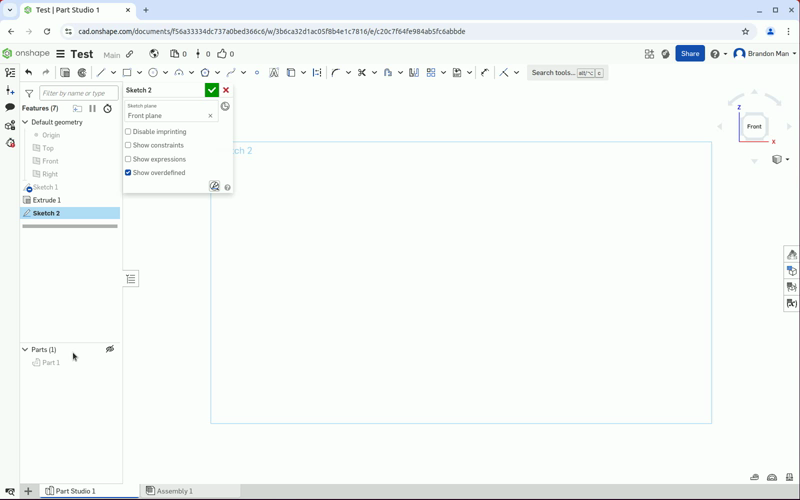
key_down(shift)
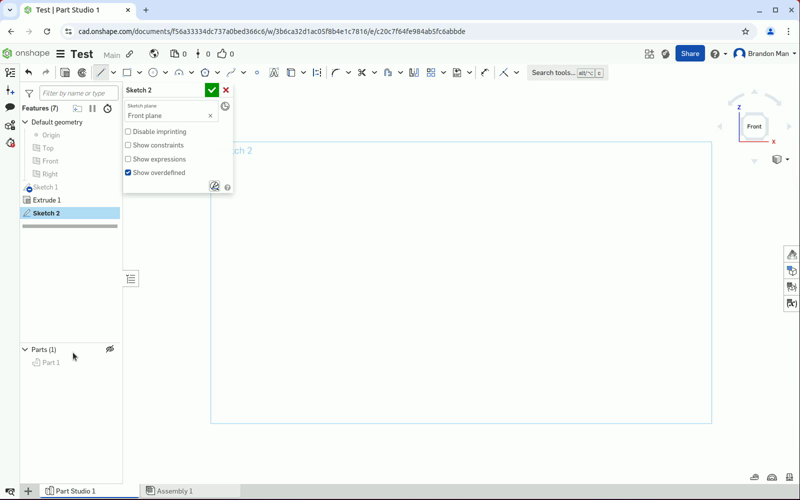
mouse_move(412, 372)
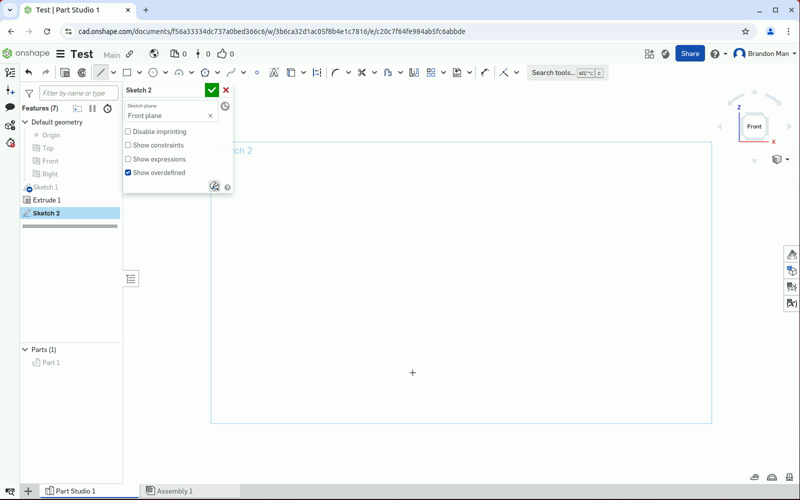
click(412, 372)
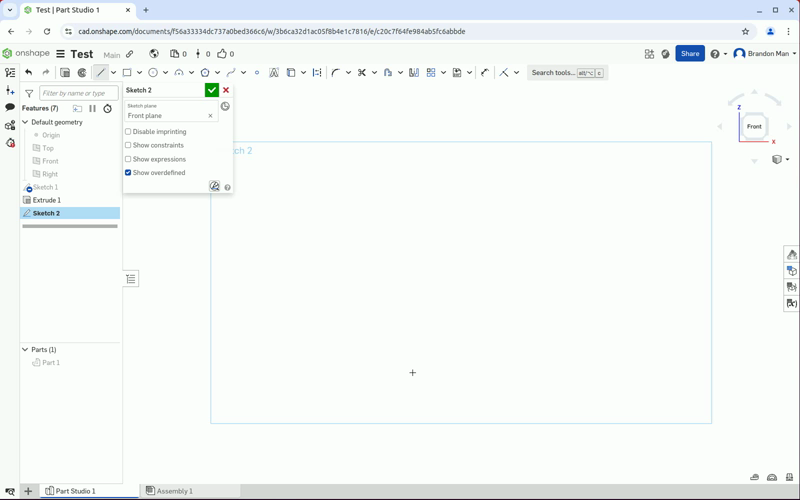
key_up(shift)
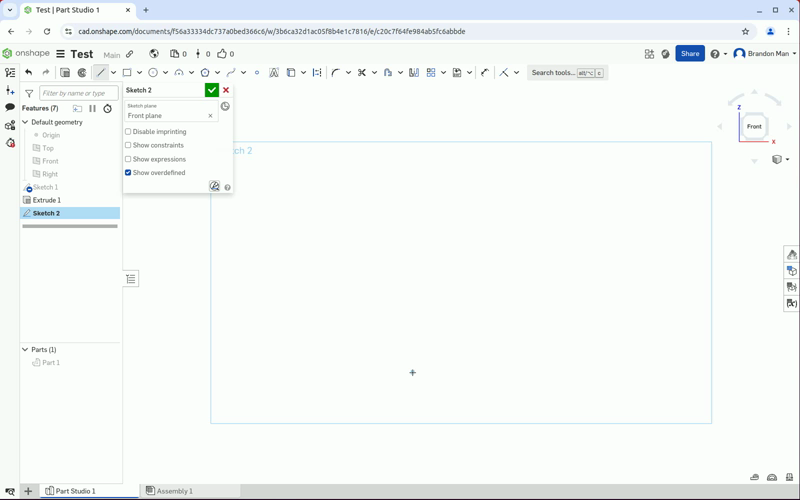
key_down(shift)
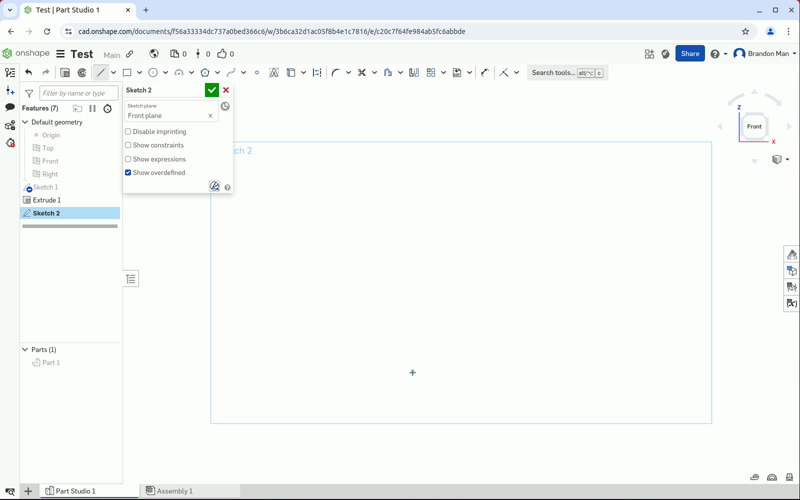
mouse_move(508, 372)
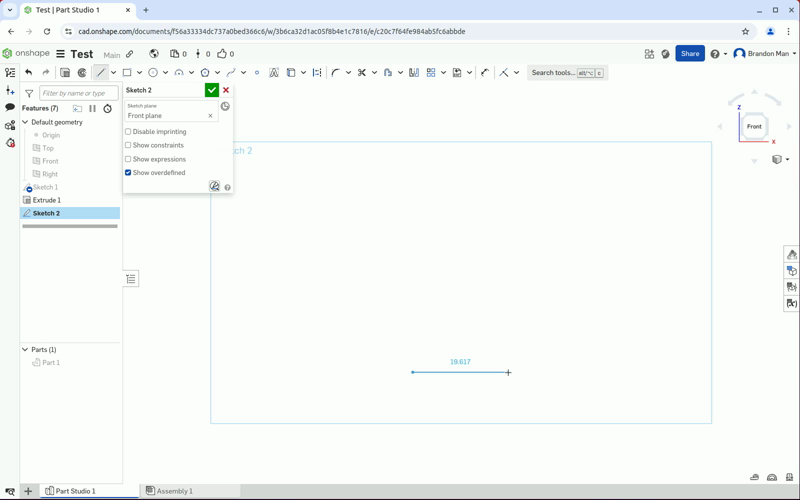
click(508, 372)
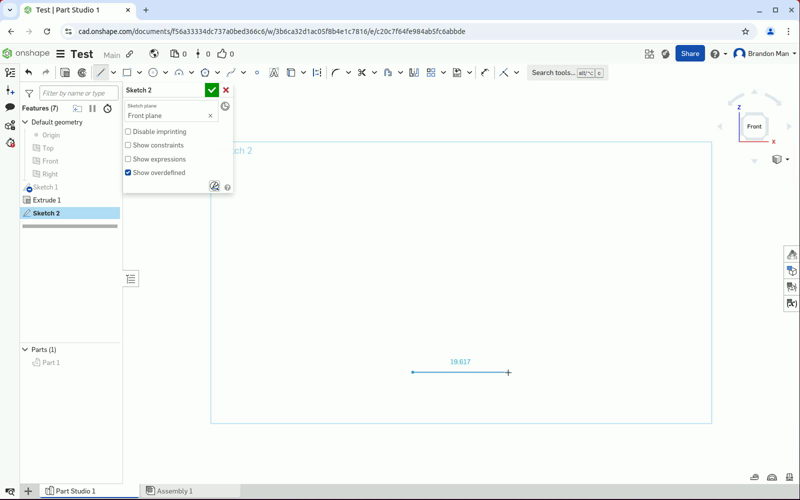
key_up(shift)
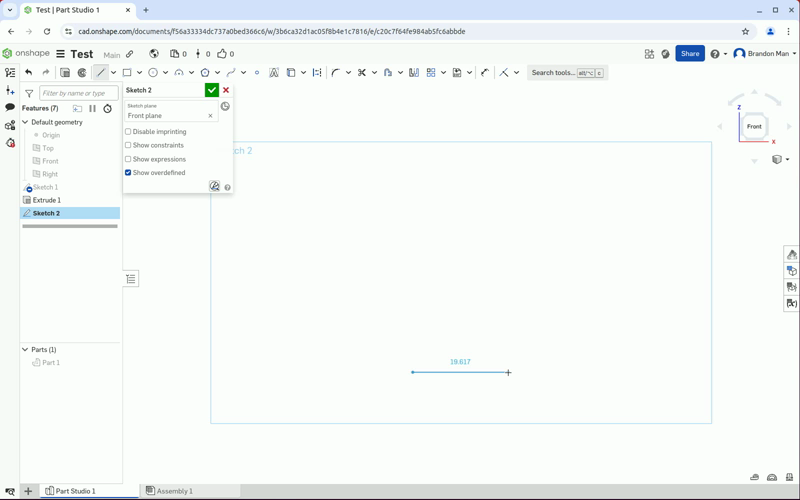
key_down(shift)
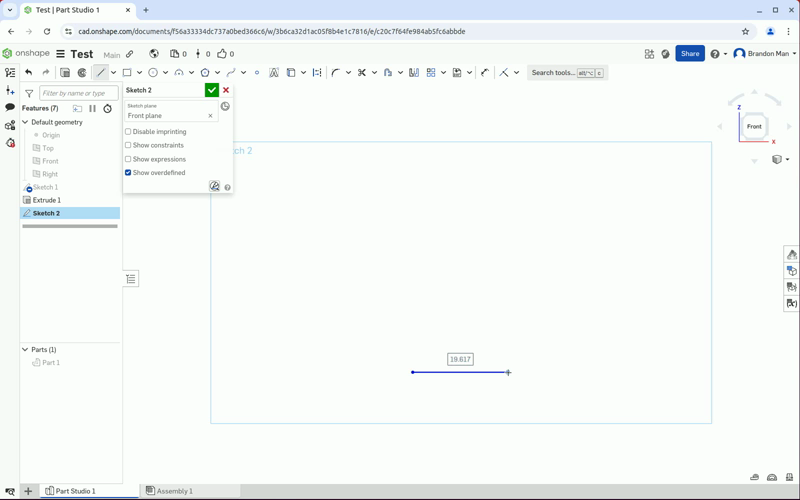
mouse_move(508, 194)
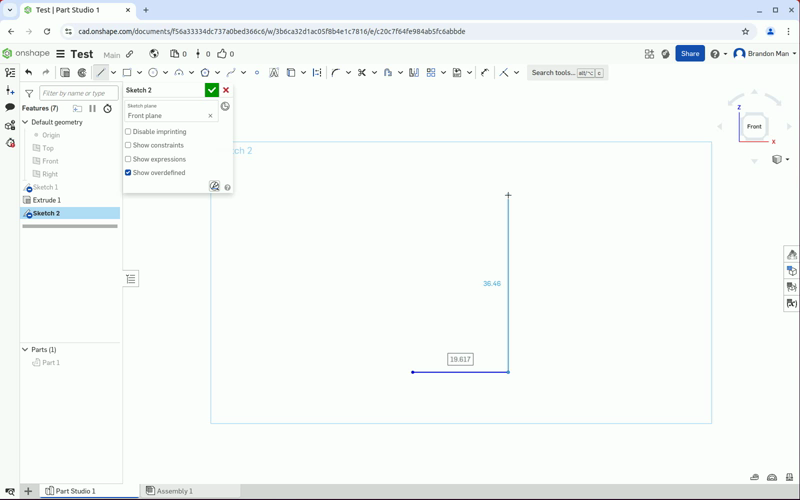
click(508, 194)
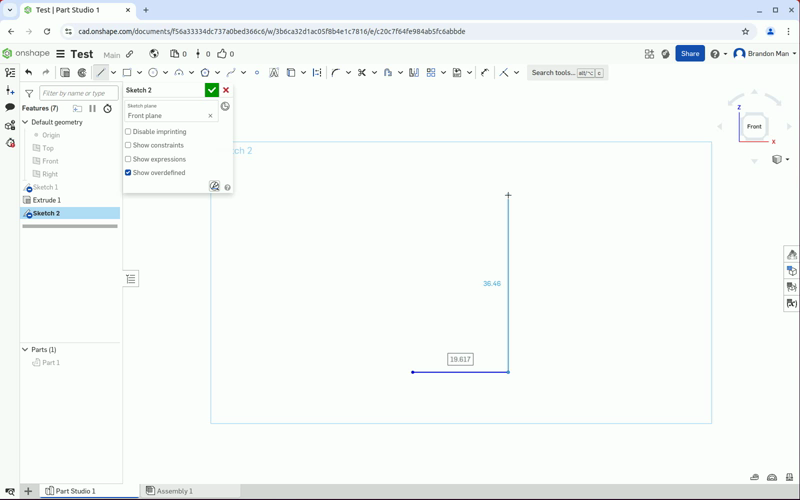
key_up(shift)
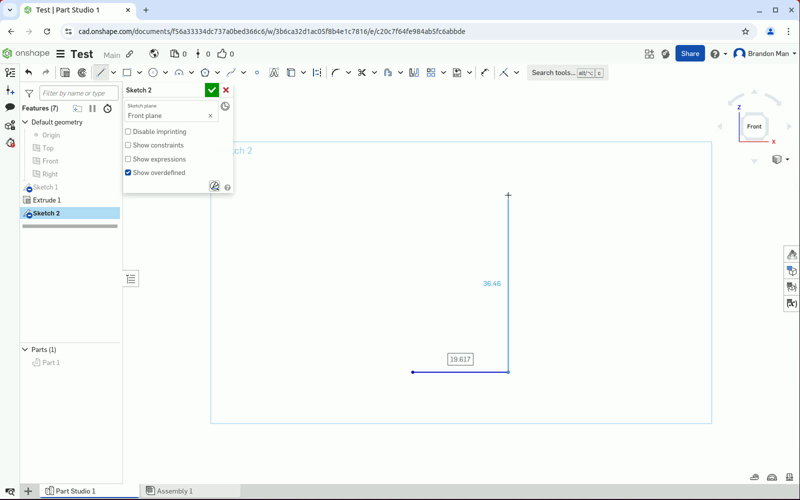
key_down(shift)
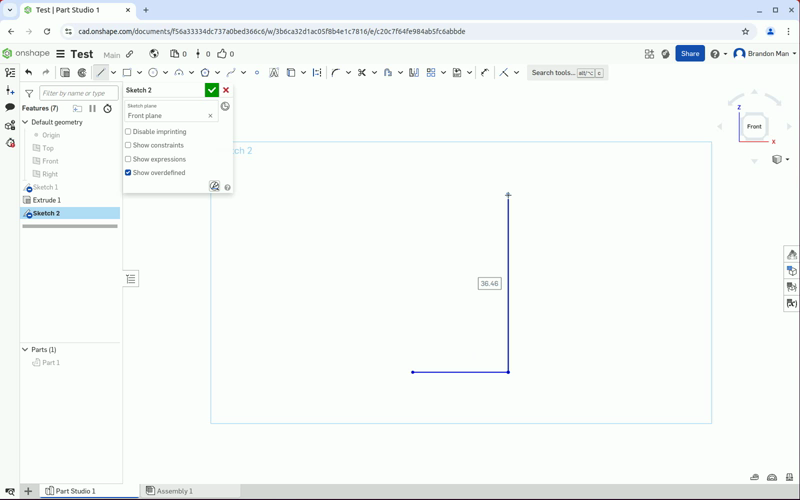
mouse_move(412, 194)
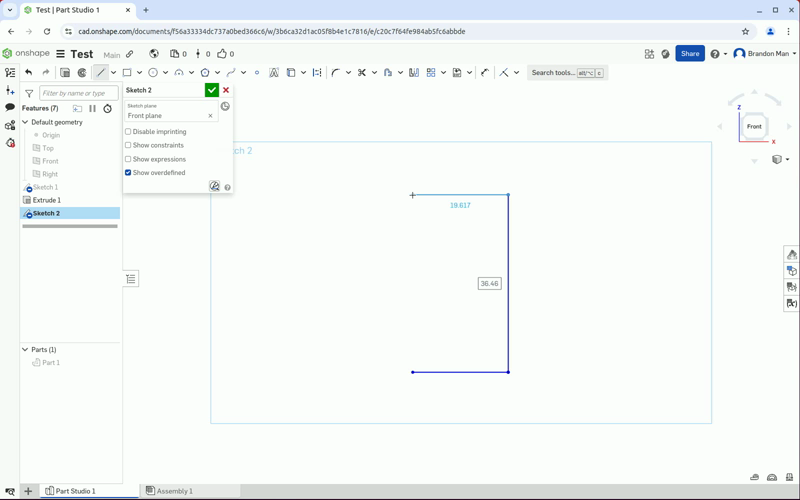
click(412, 194)
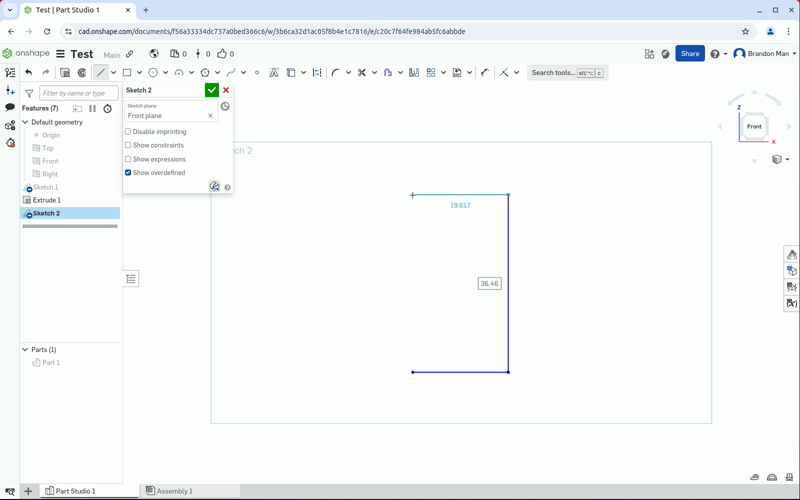
key_up(shift)
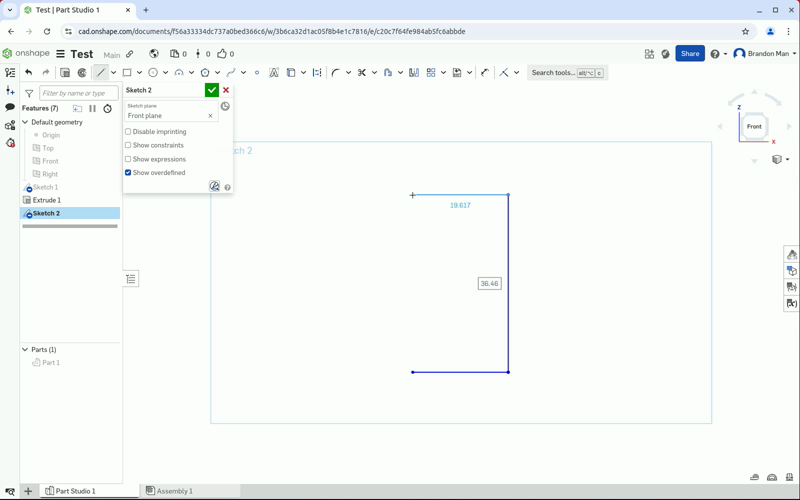
key_down(shift)
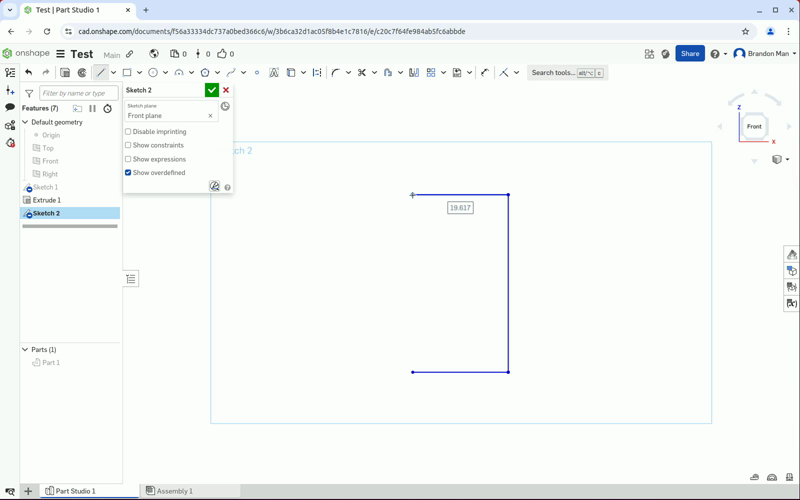
mouse_move(412, 372)
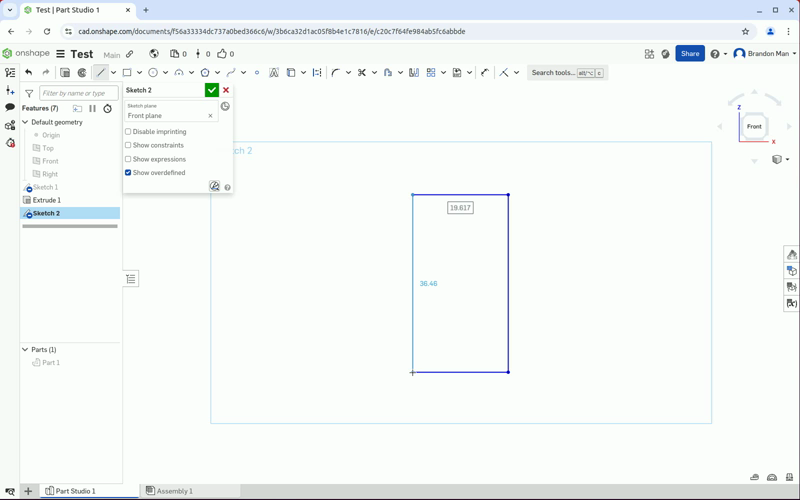
key_up(shift)
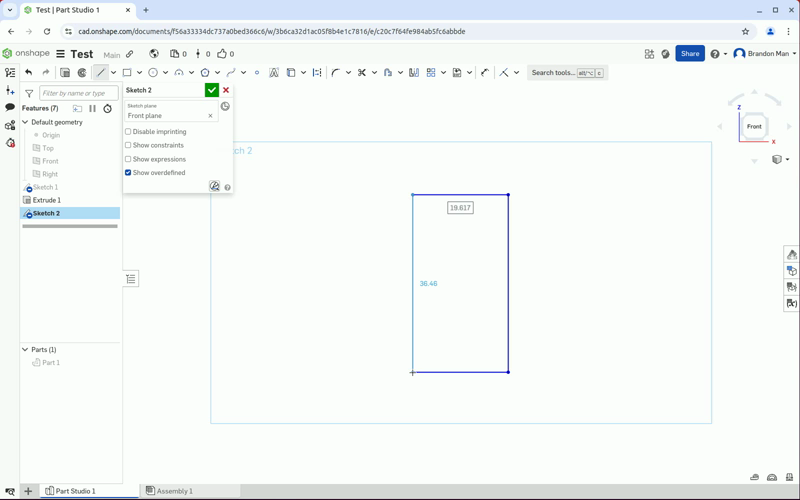
click(412, 372)
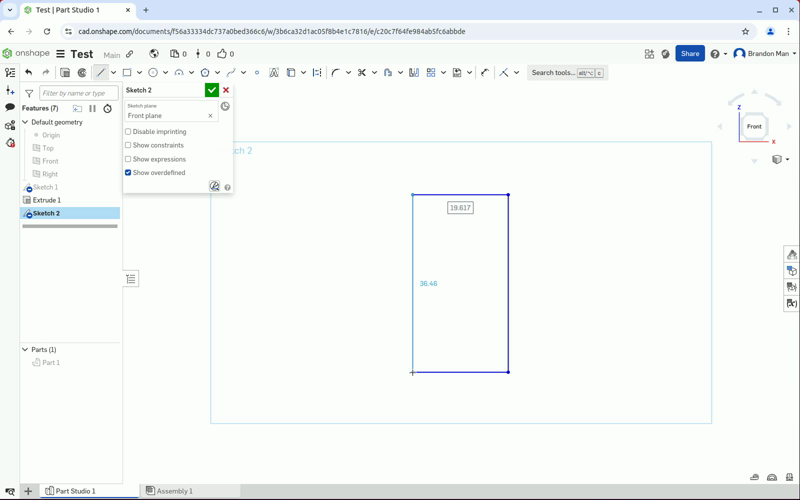
key(esc)
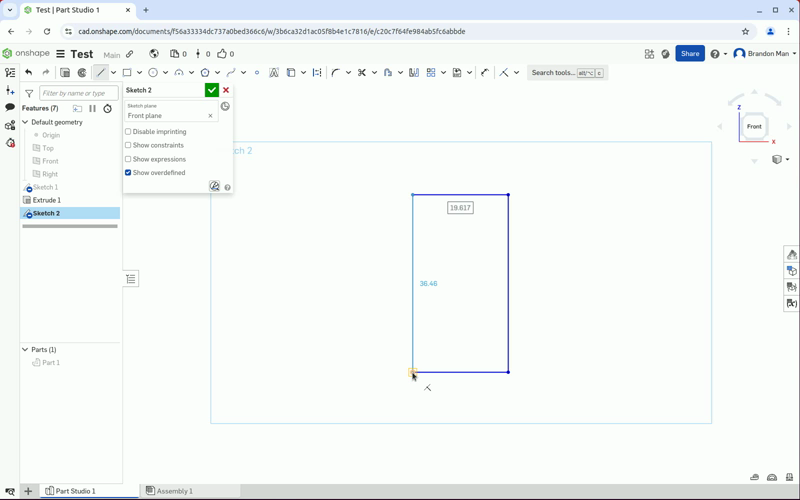
mouse_move(425, 286)
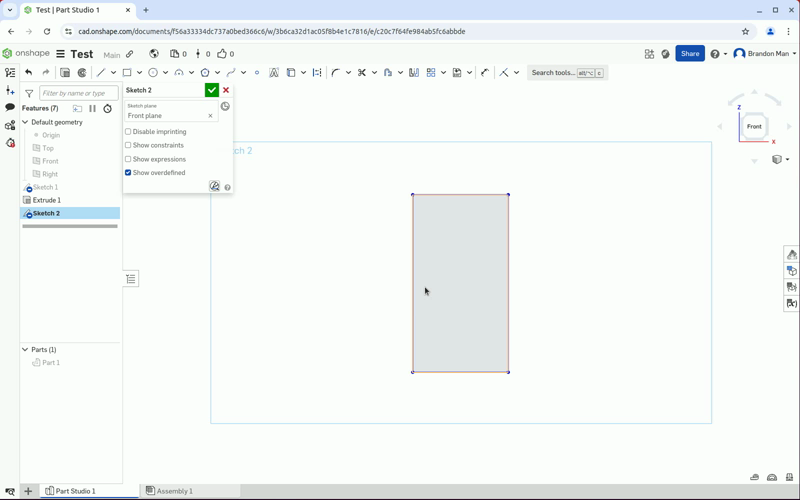
click(425, 286)
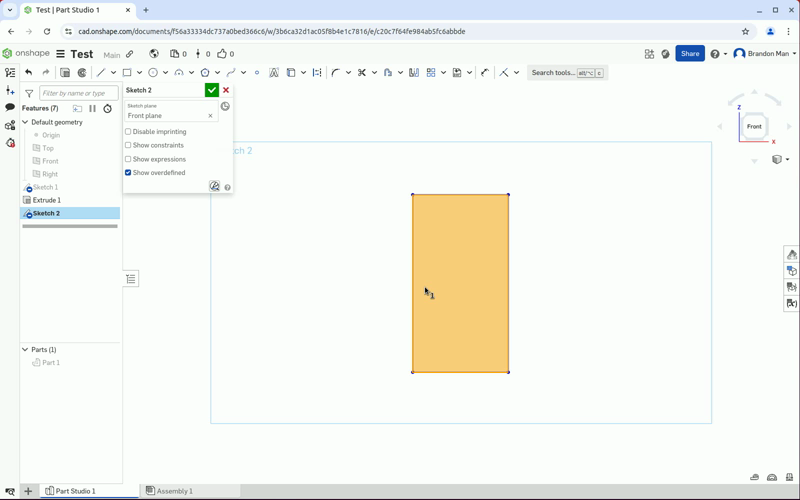
mouse_move(73, 352)
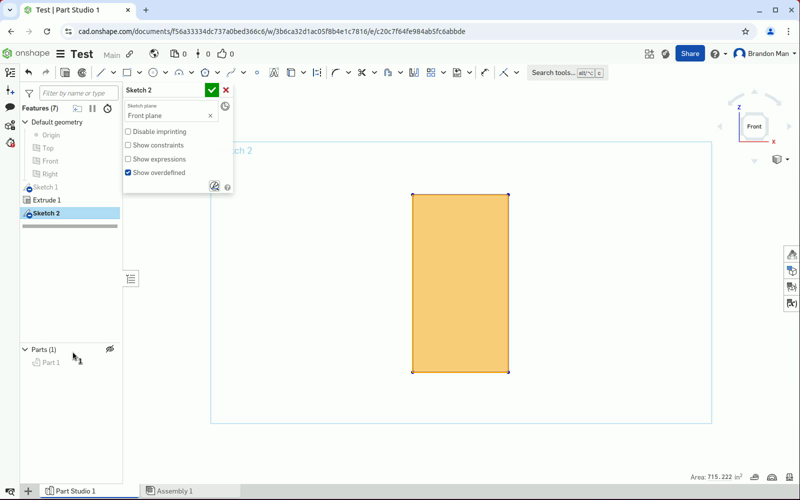
key(shift+y)
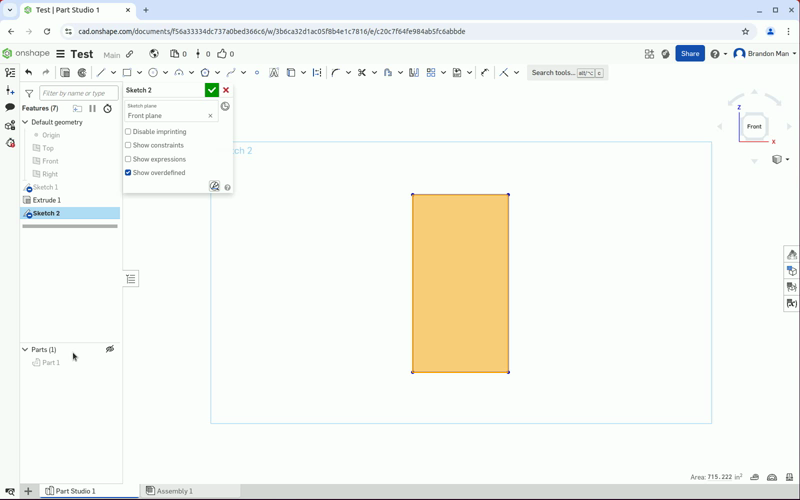
key(shift+e)
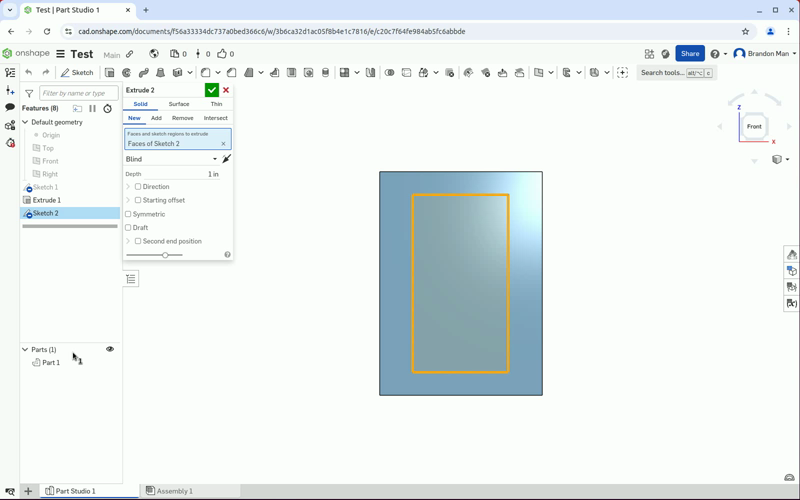
mouse_move(143, 106)
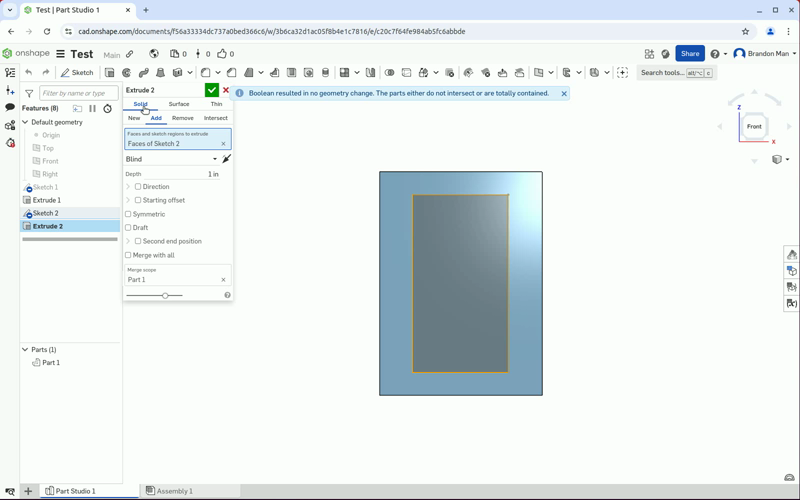
click(143, 106)
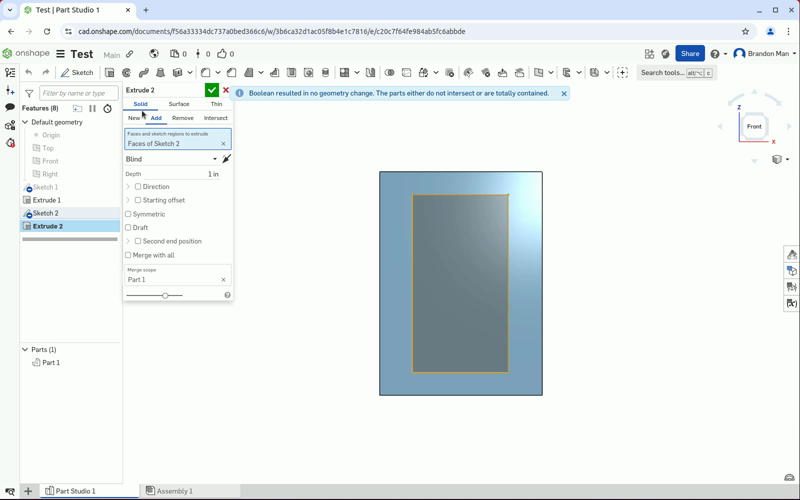
mouse_move(137, 120)
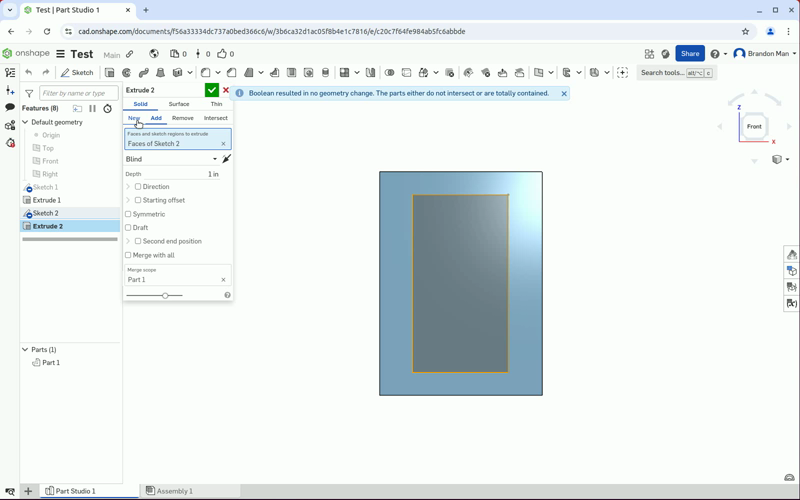
click(137, 120)
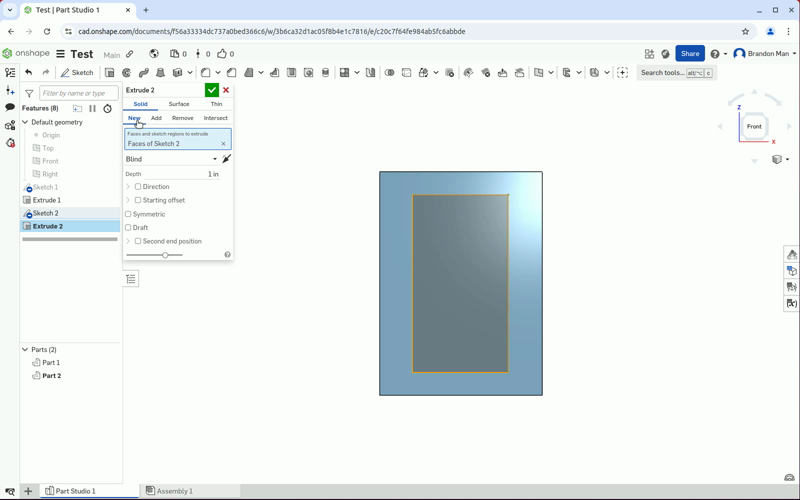
key(tab, 4)
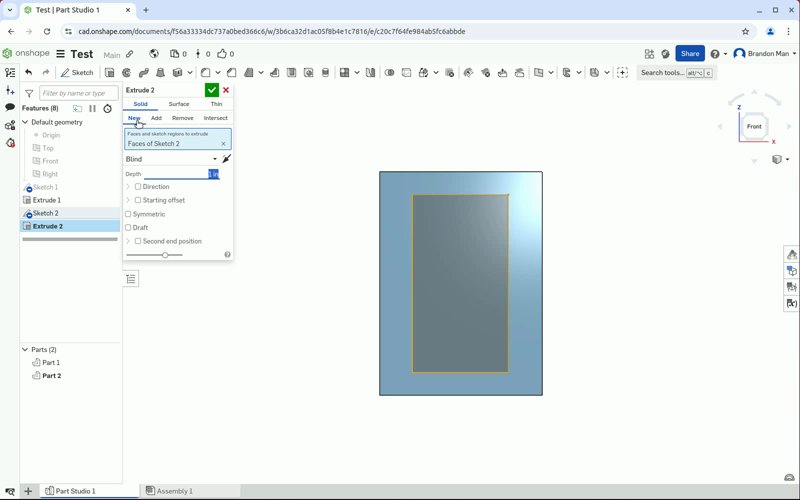
text(10.591)
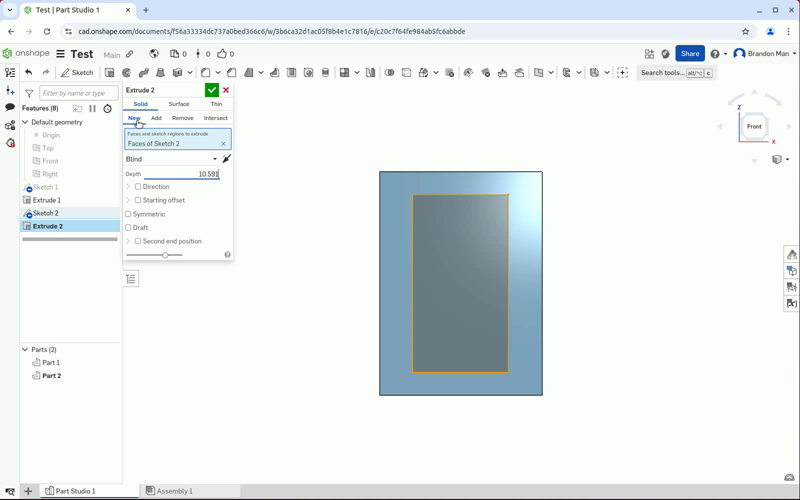
key(enter)
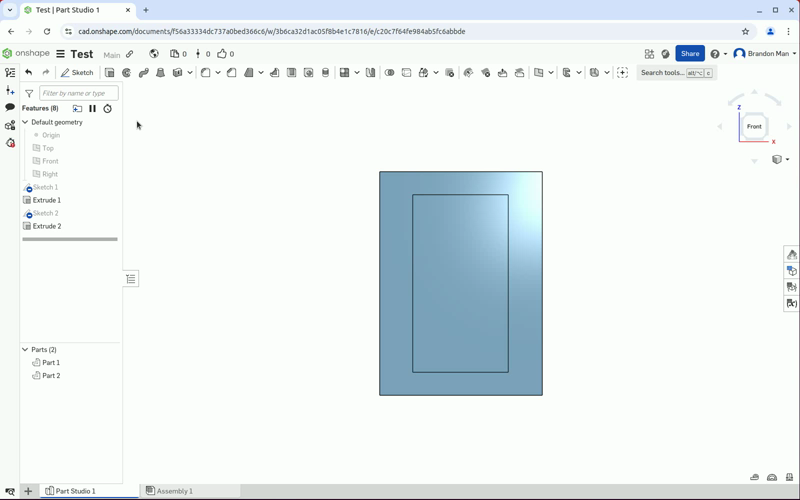
key(shift+h)
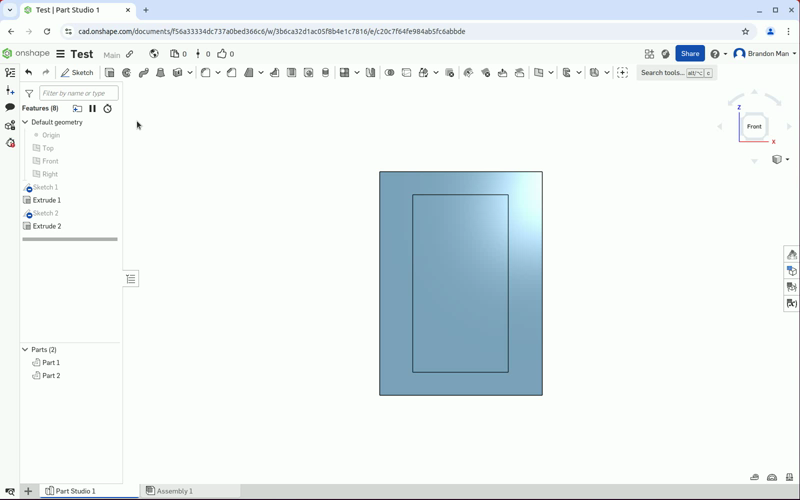
key(shift+h)
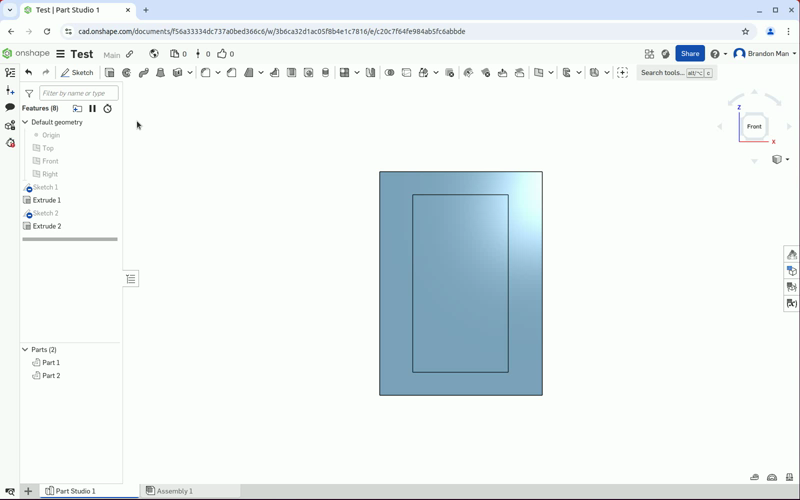
mouse_move(73, 189)
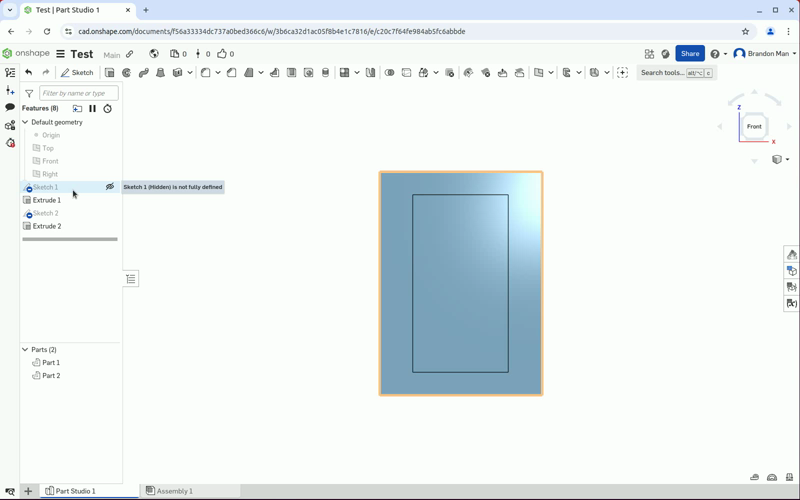
click(73, 189)
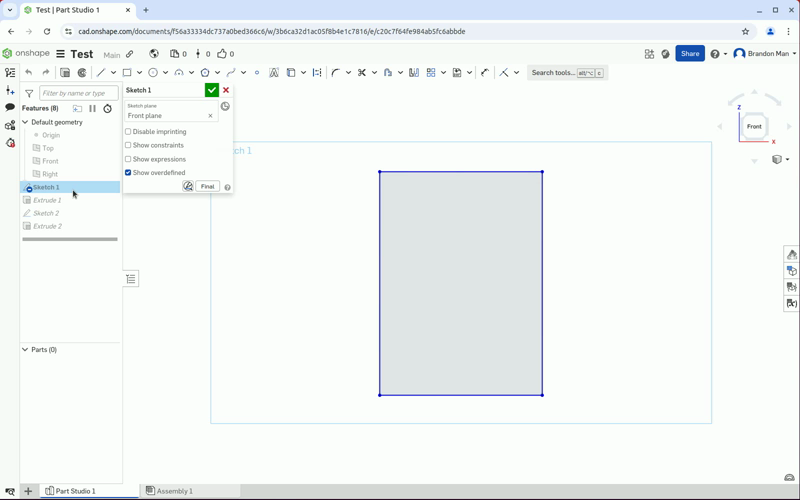
mouse_move(229, 92)
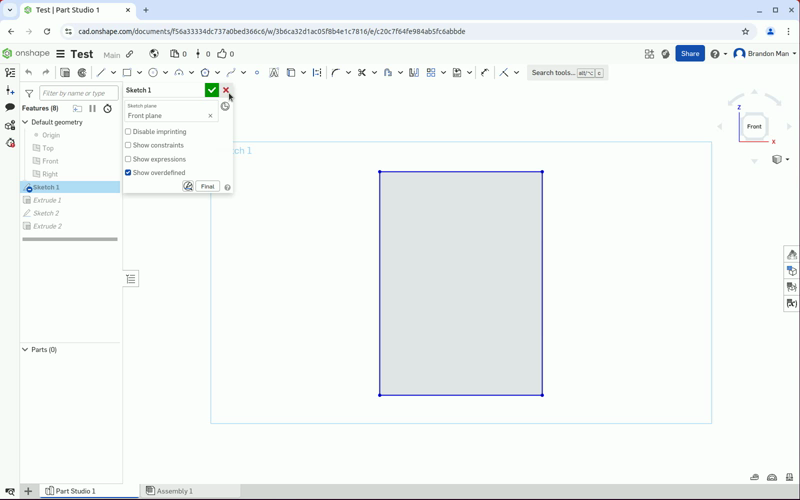
click(229, 92)
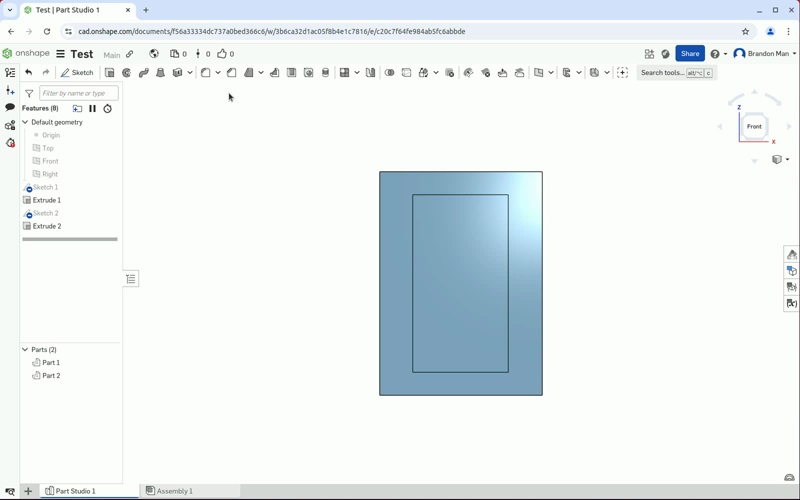
mouse_move(541, 75)
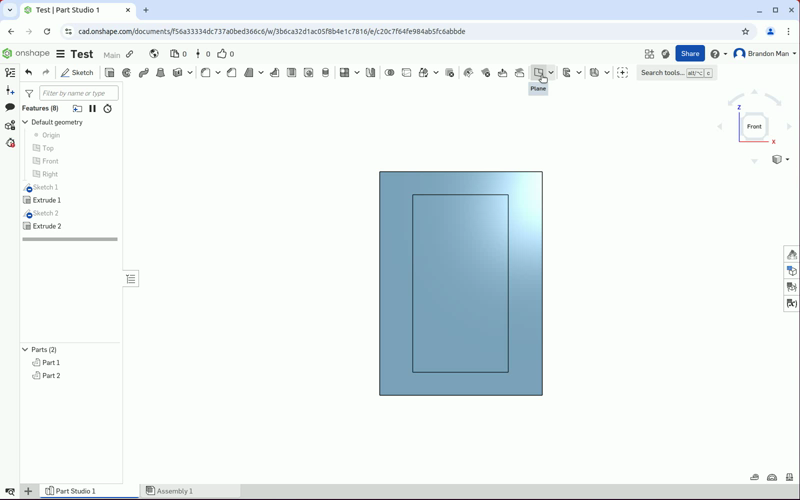
click(541, 75)
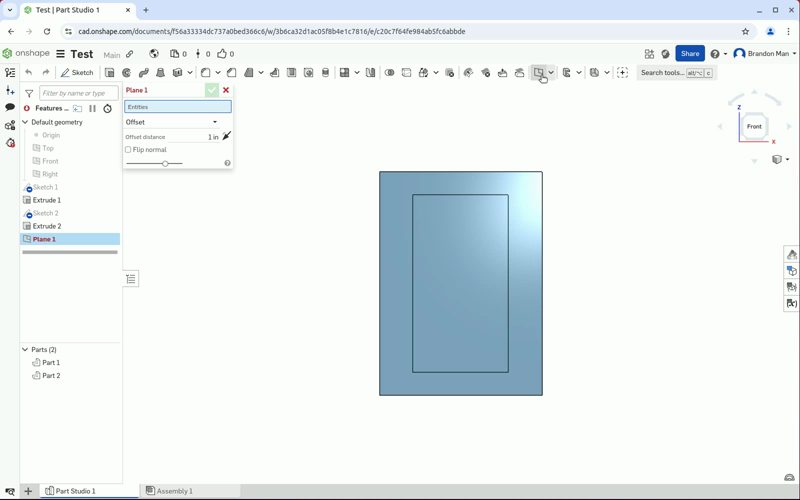
mouse_move(73, 163)
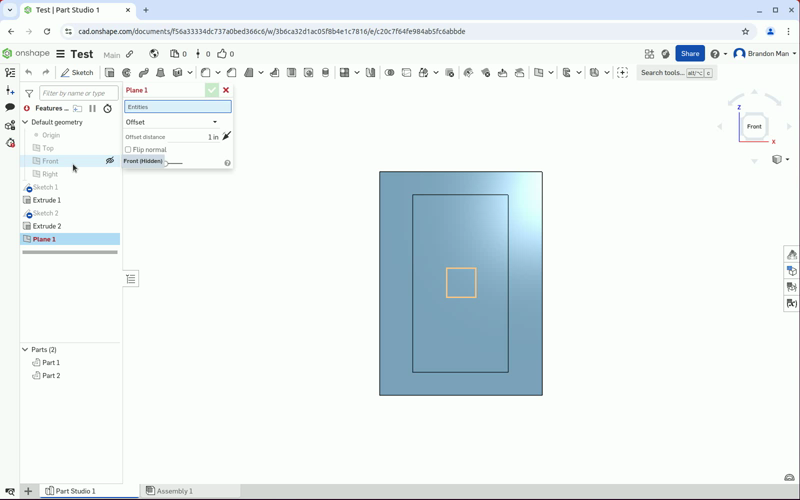
click(73, 163)
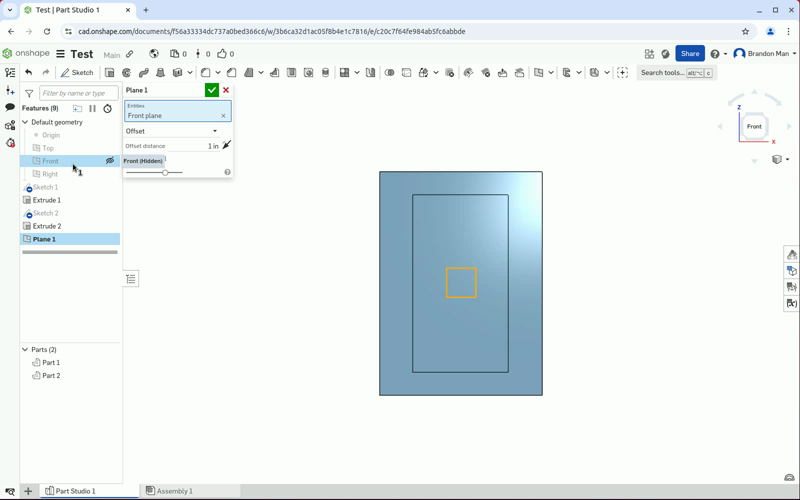
key(tab, 2)
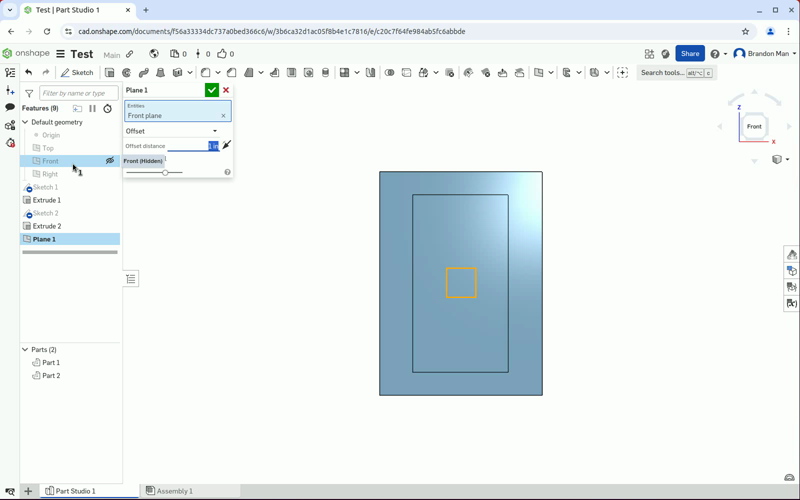
text(10.599)
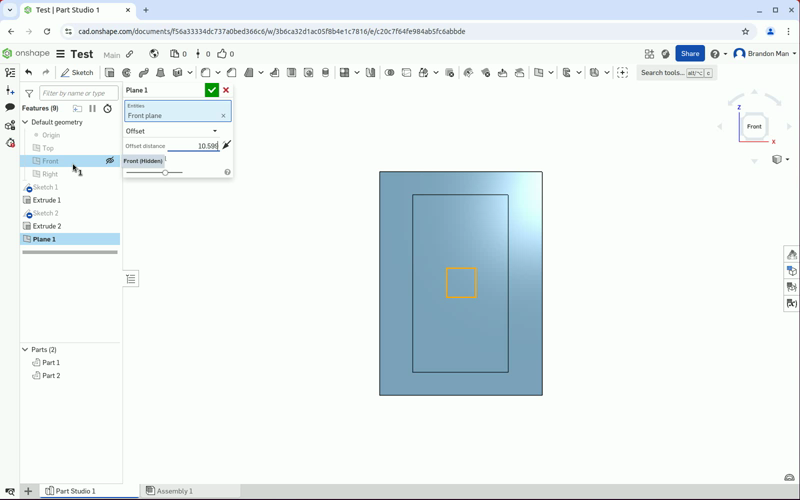
key(enter, 2)
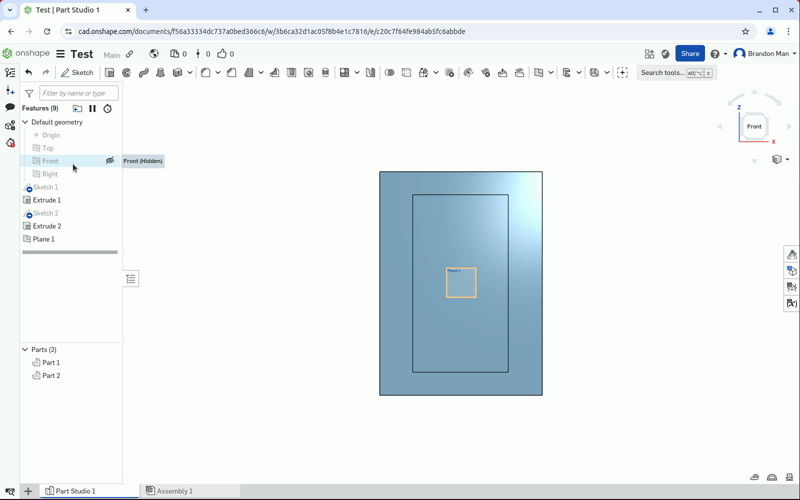
key(shift+s)
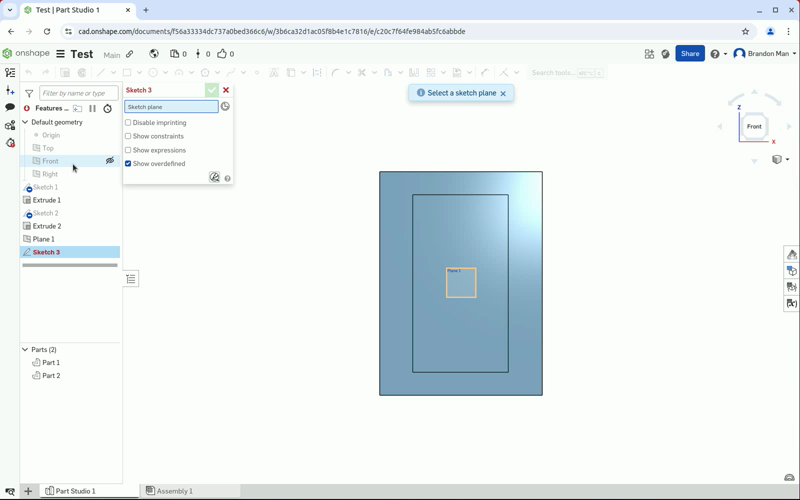
mouse_move(73, 241)
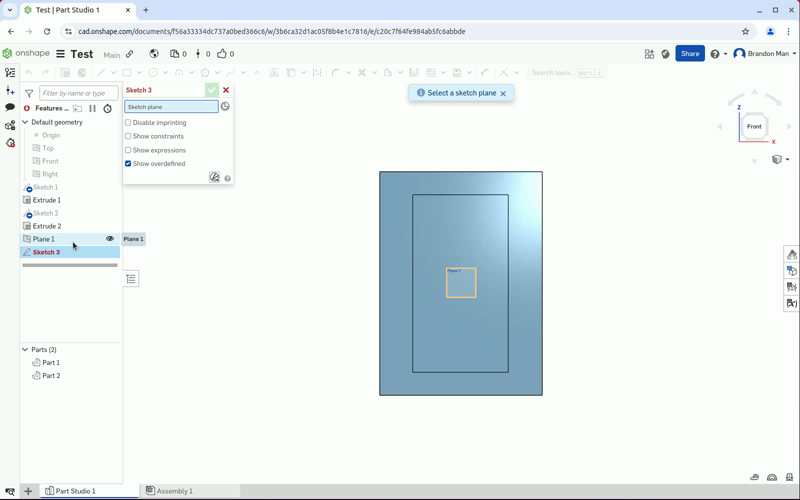
click(73, 241)
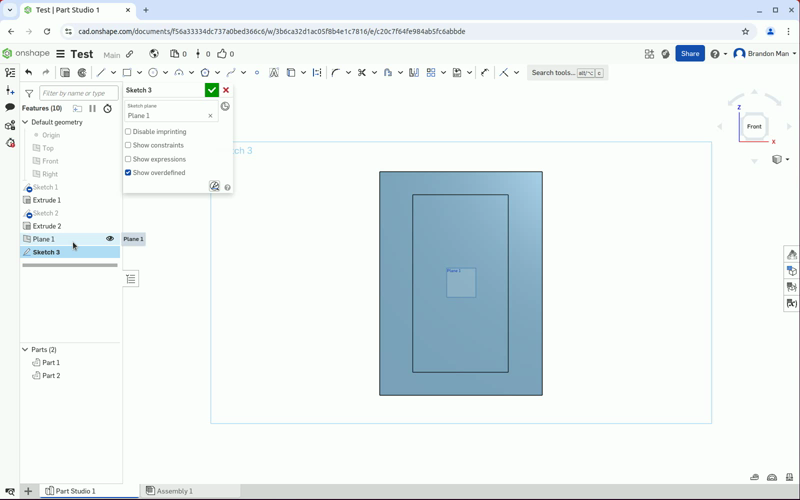
mouse_move(73, 352)
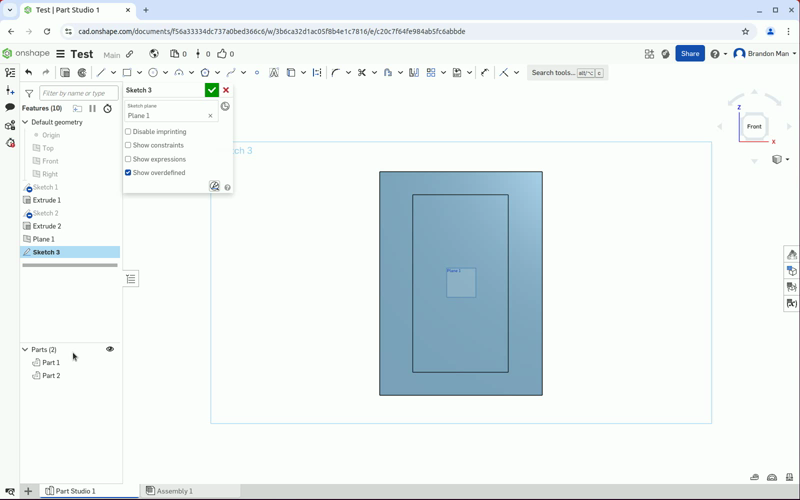
key(y)
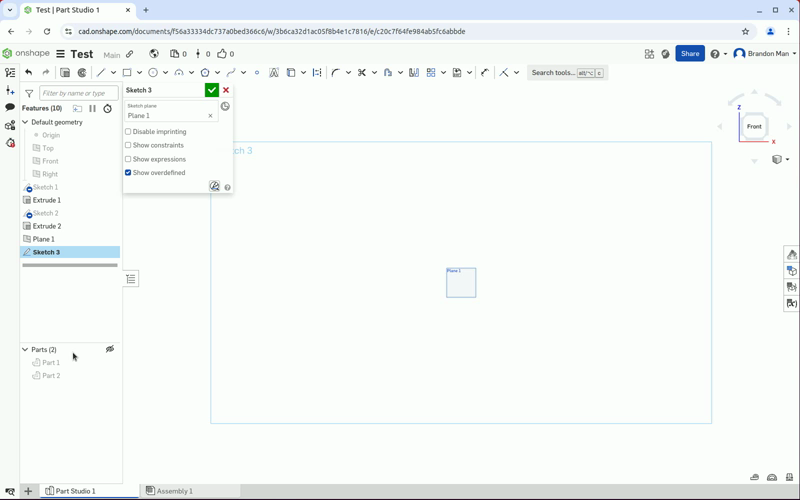
key(l)
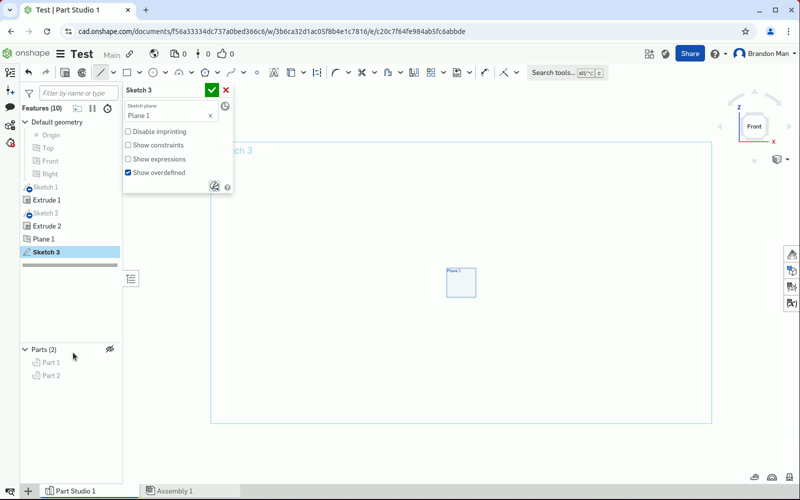
key_down(shift)
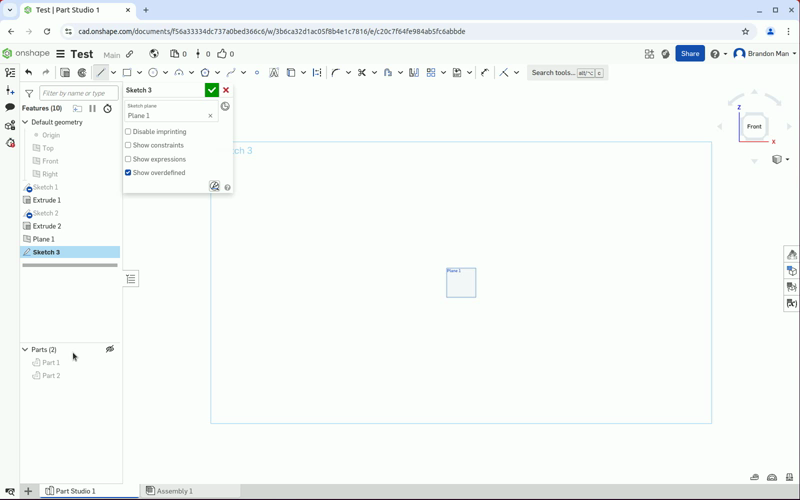
mouse_move(417, 374)
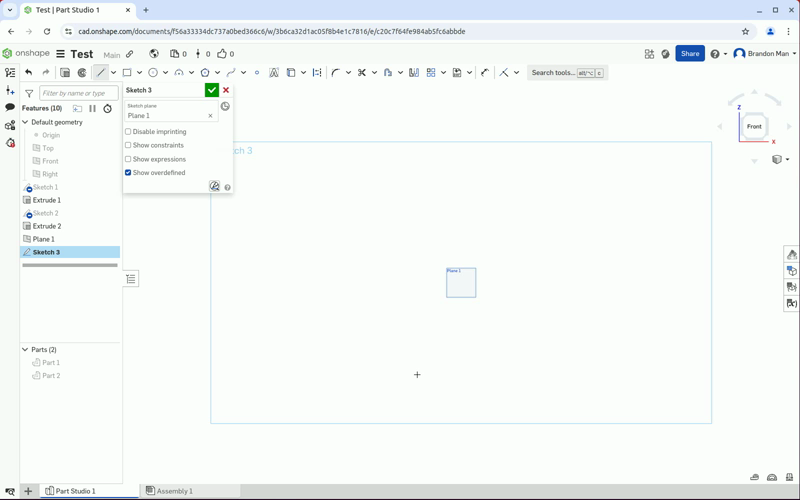
click(417, 374)
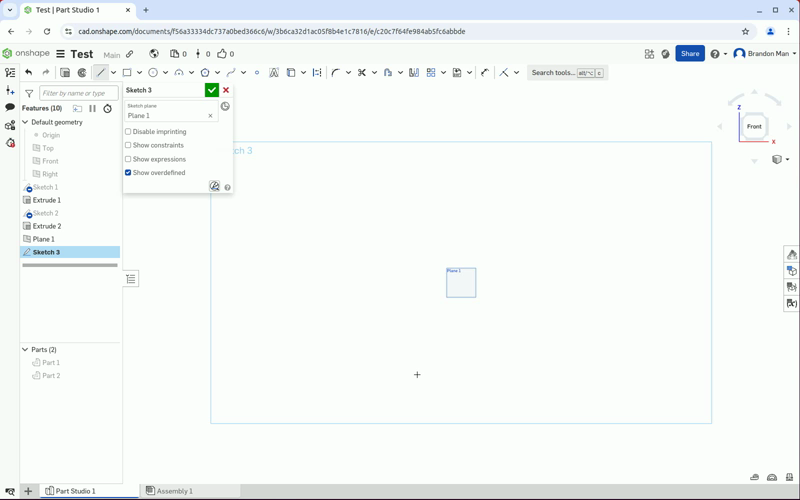
key_up(shift)
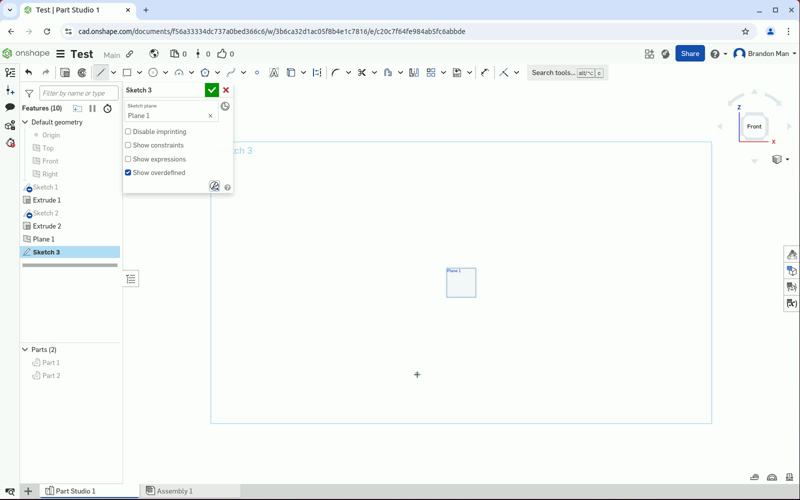
key_down(shift)
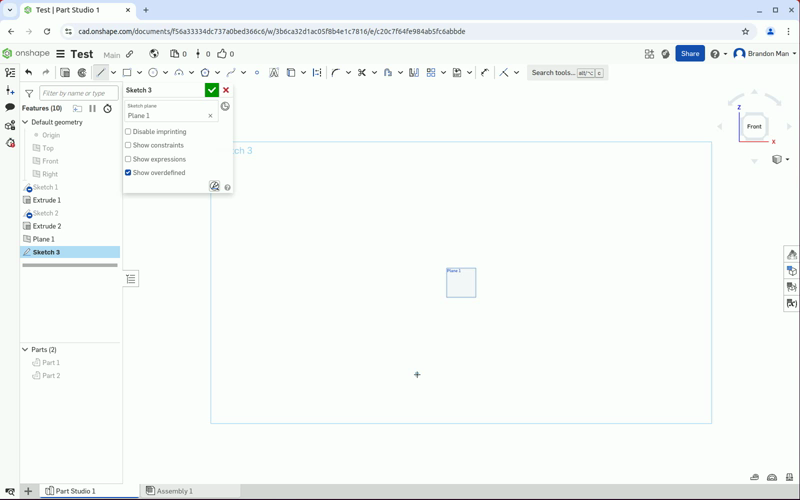
mouse_move(503, 374)
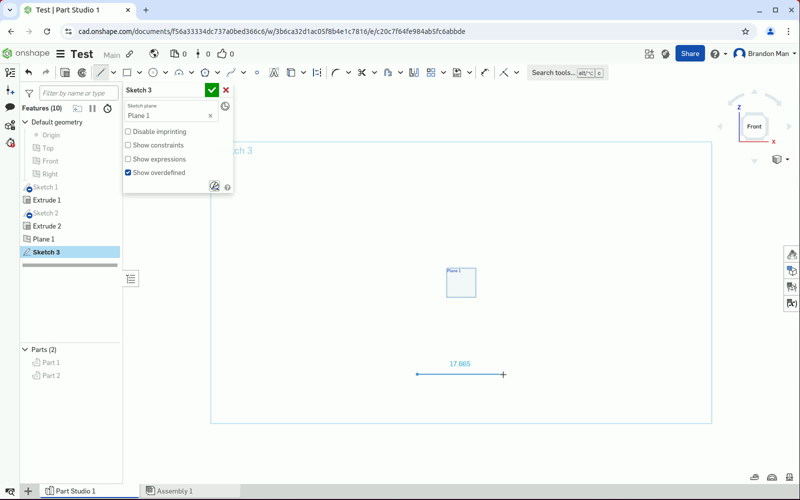
click(503, 374)
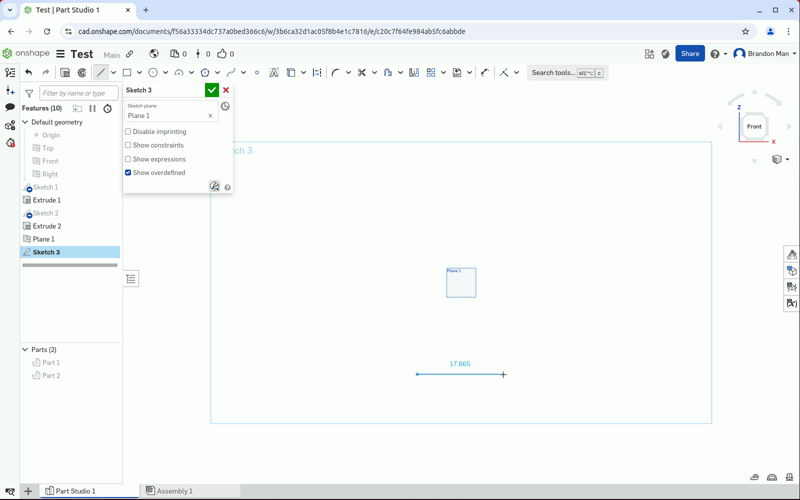
key_up(shift)
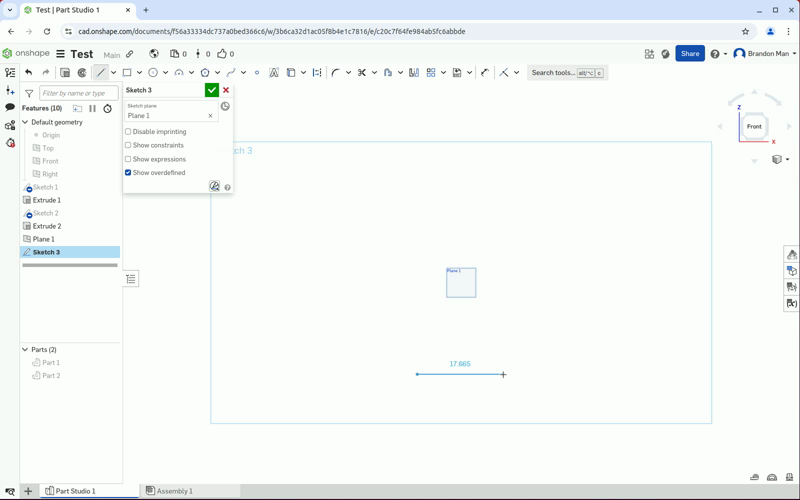
key_down(shift)
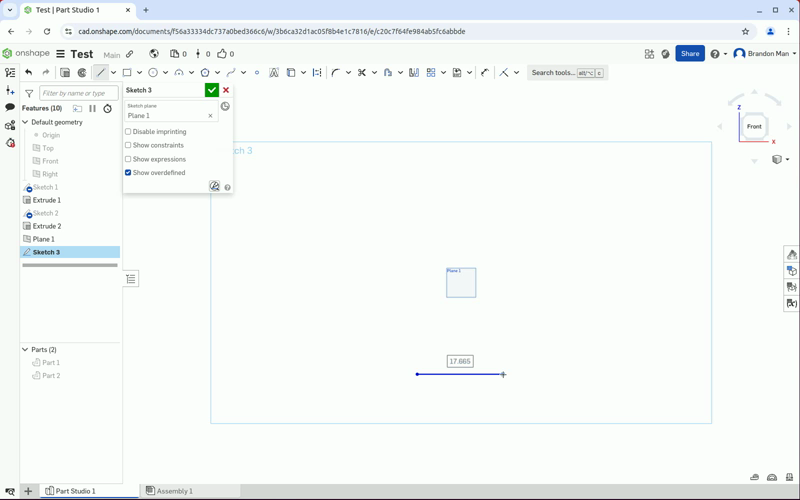
mouse_move(503, 193)
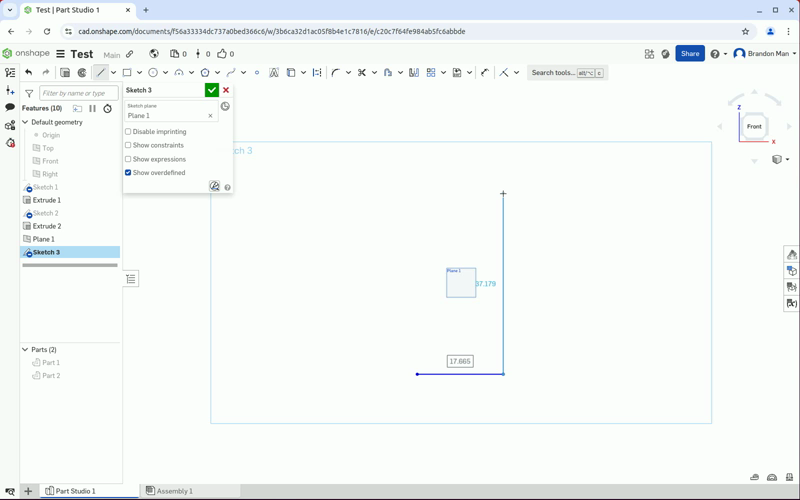
click(503, 193)
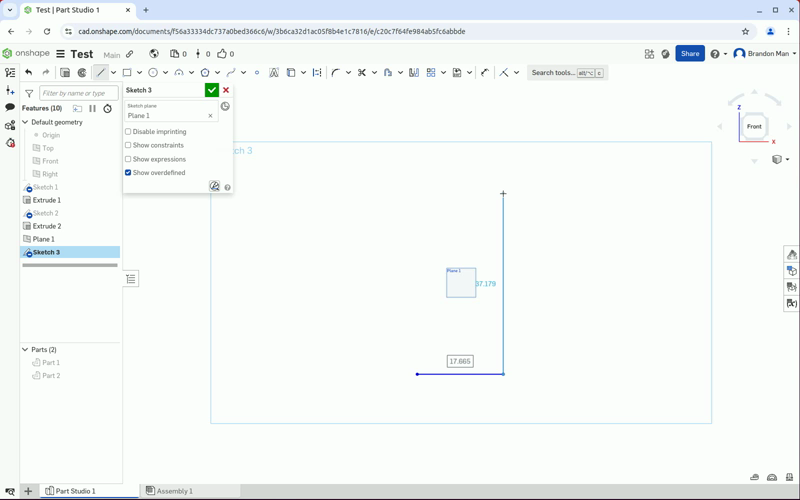
key_up(shift)
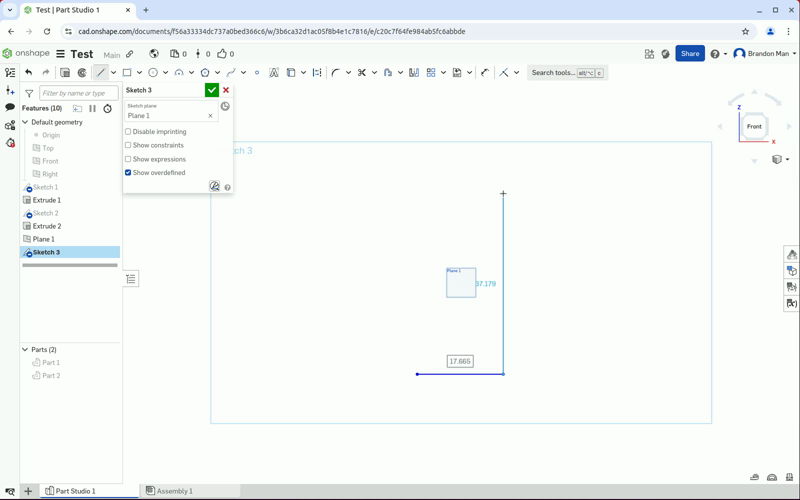
key_down(shift)
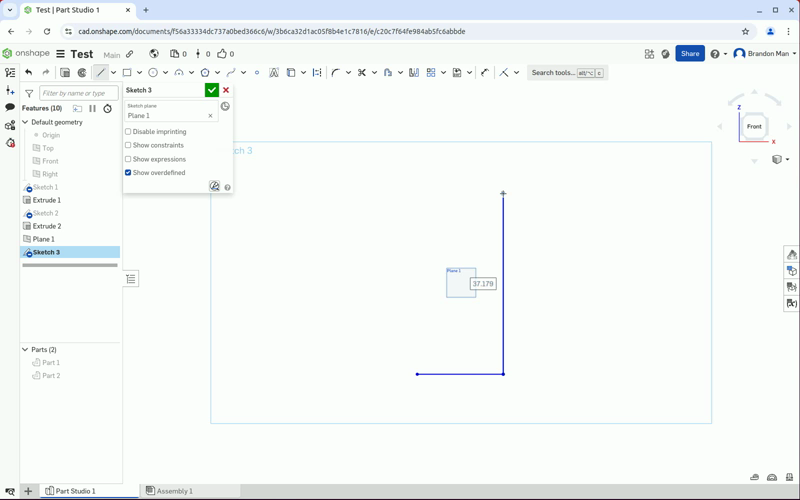
mouse_move(417, 193)
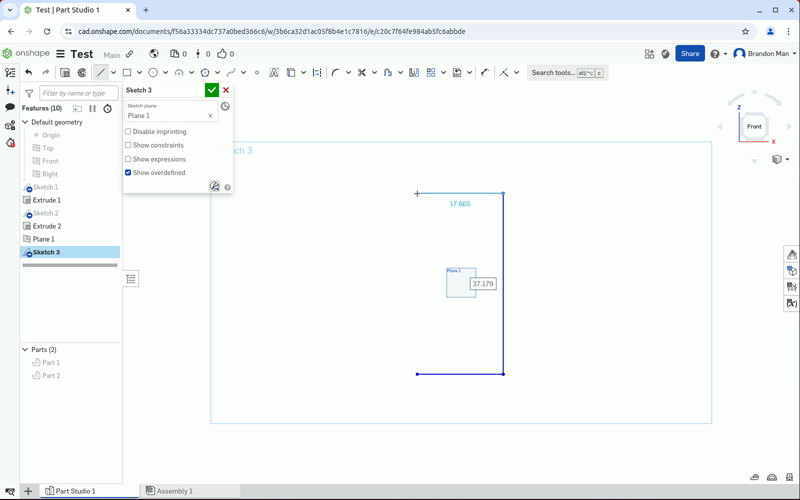
click(417, 193)
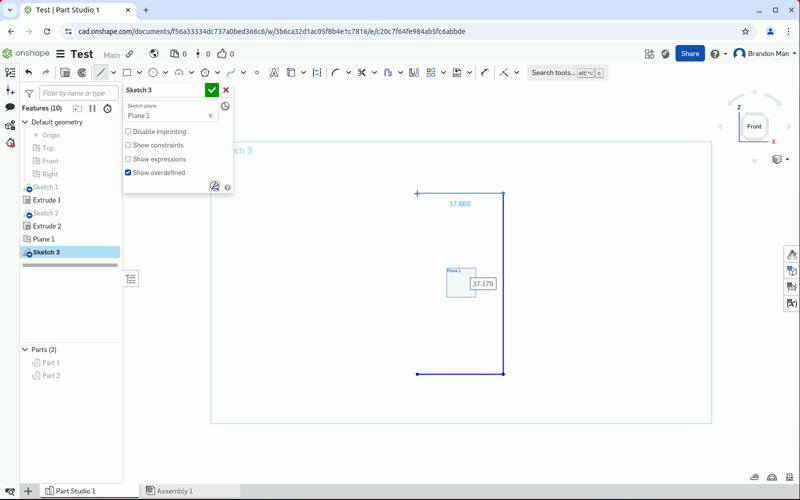
key_up(shift)
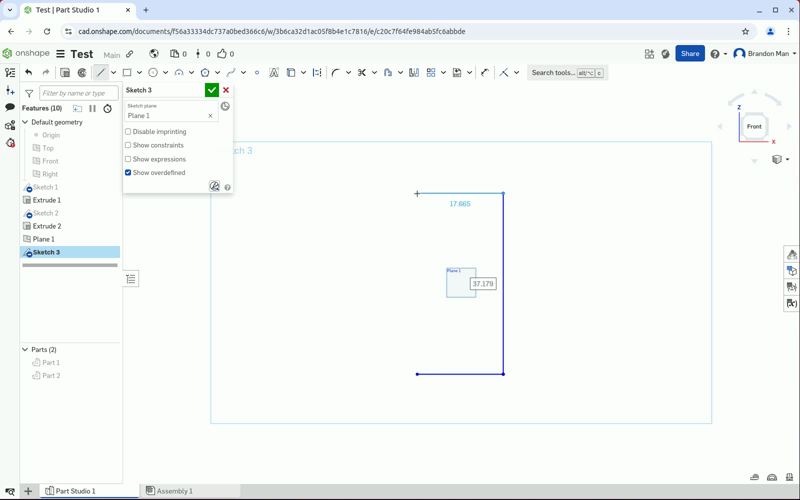
key_down(shift)
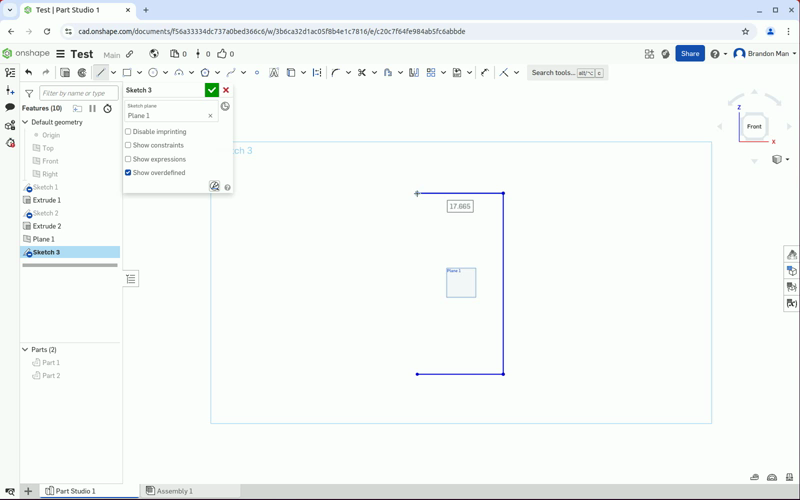
mouse_move(417, 374)
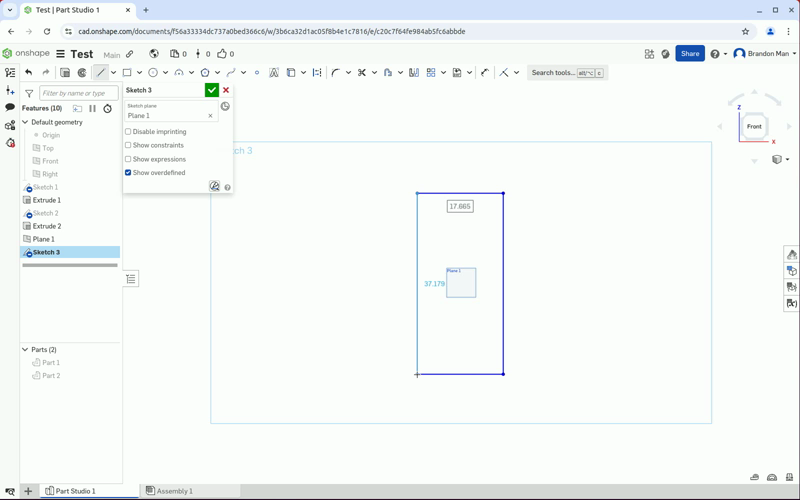
key_up(shift)
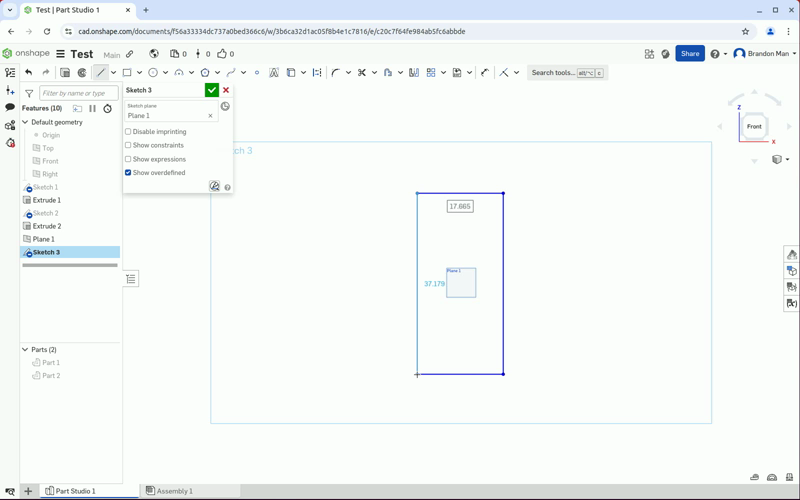
click(417, 374)
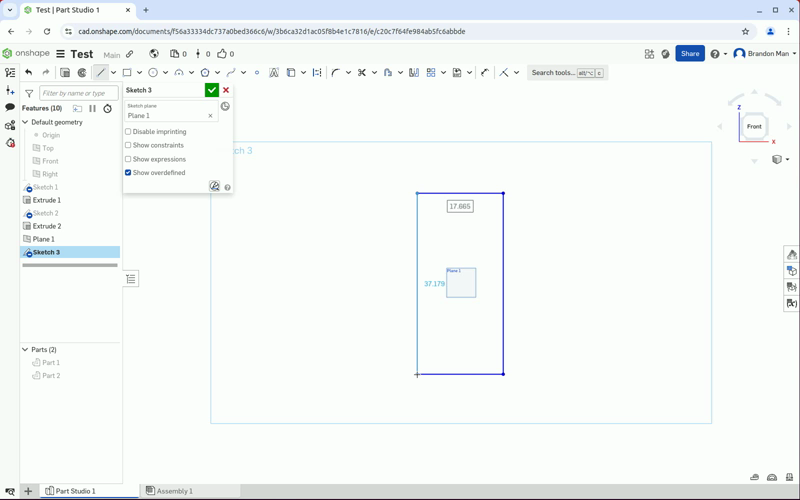
key(esc)
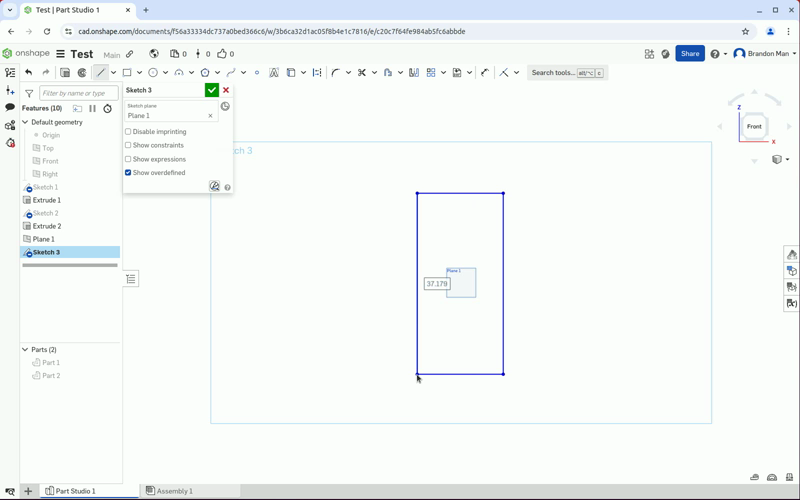
key(l)
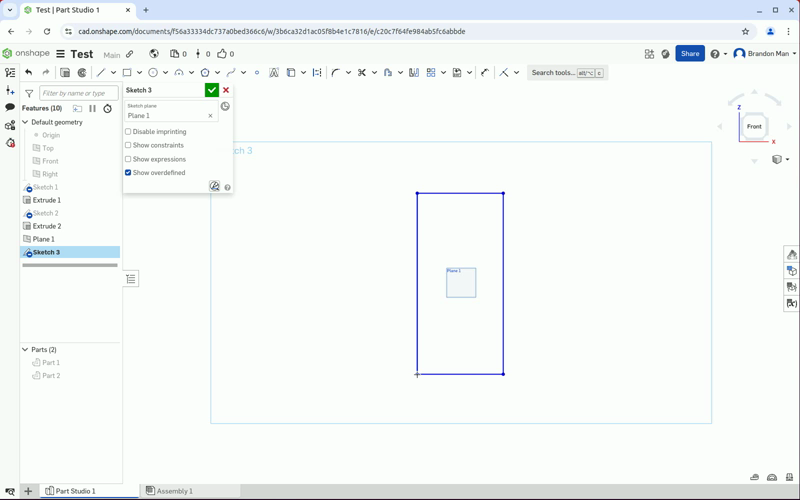
key_down(shift)
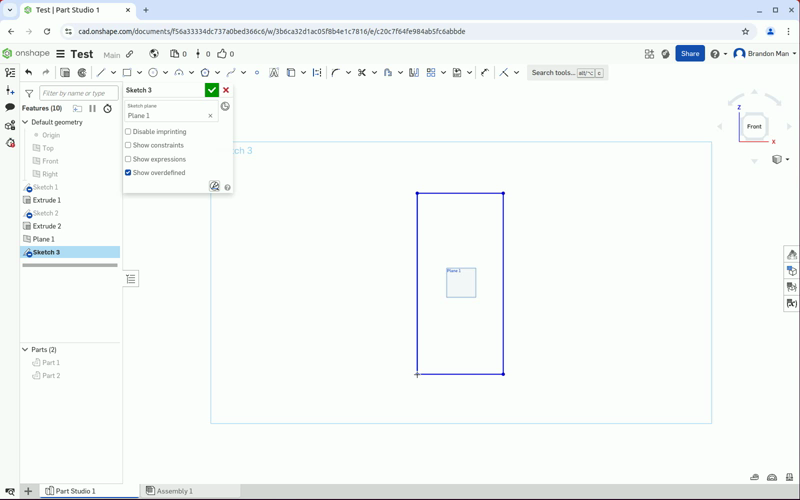
mouse_move(432, 347)
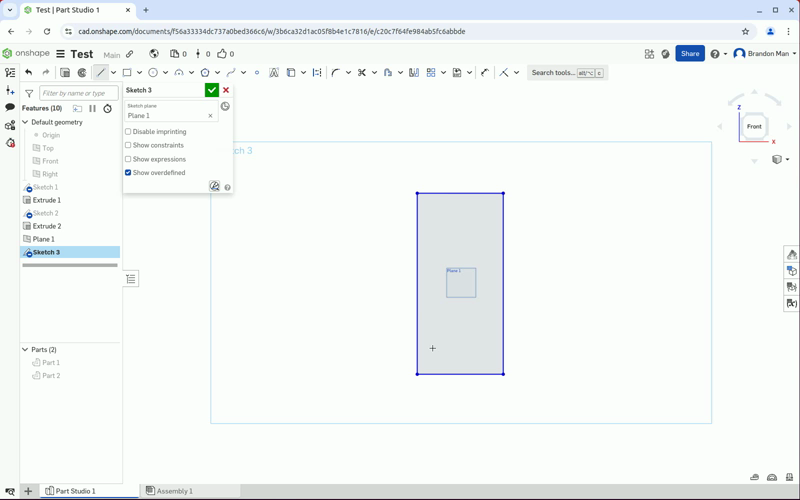
click(432, 347)
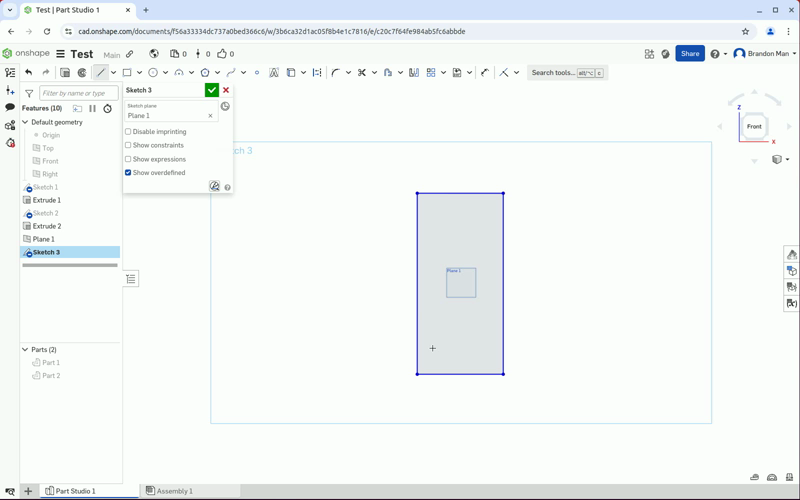
key_up(shift)
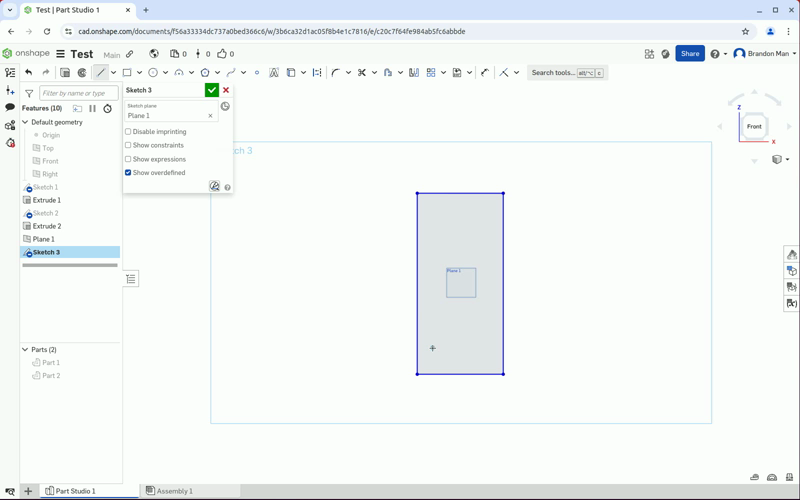
key_down(shift)
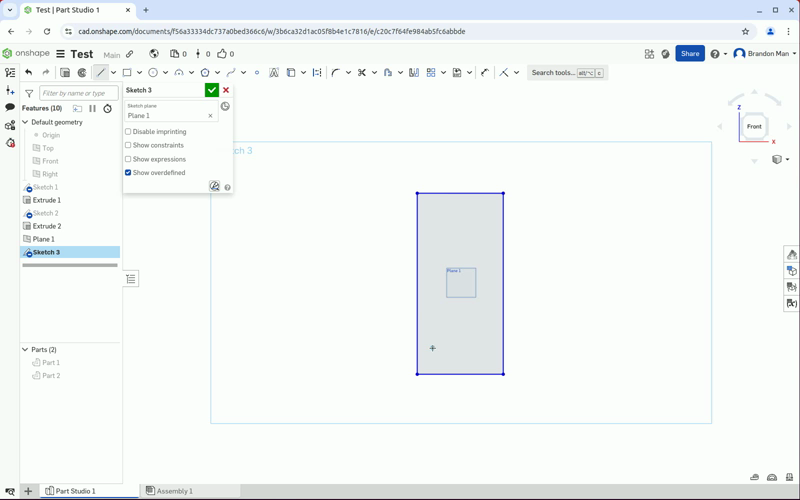
mouse_move(462, 347)
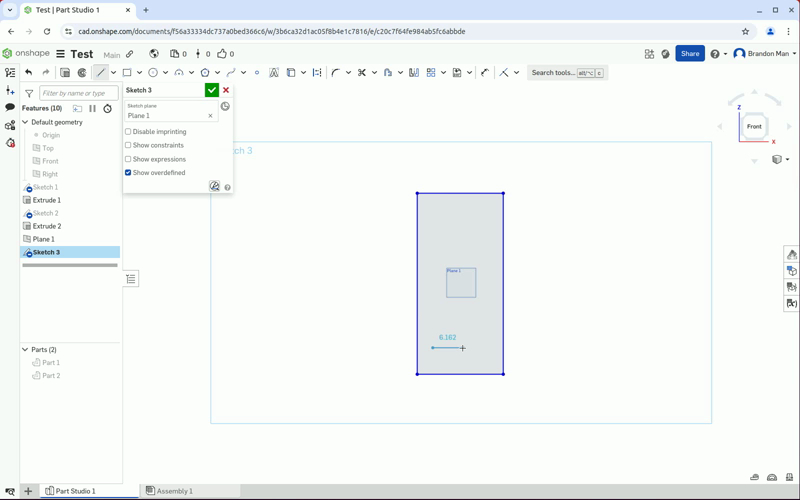
mouse_move(484, 347)
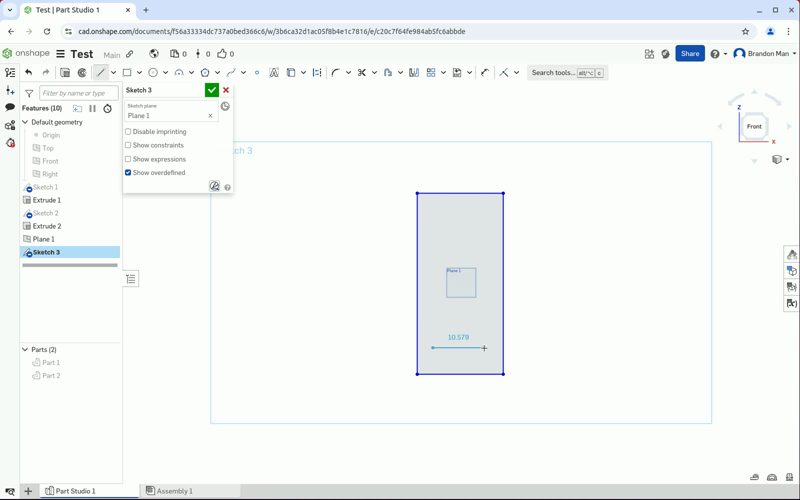
click(484, 347)
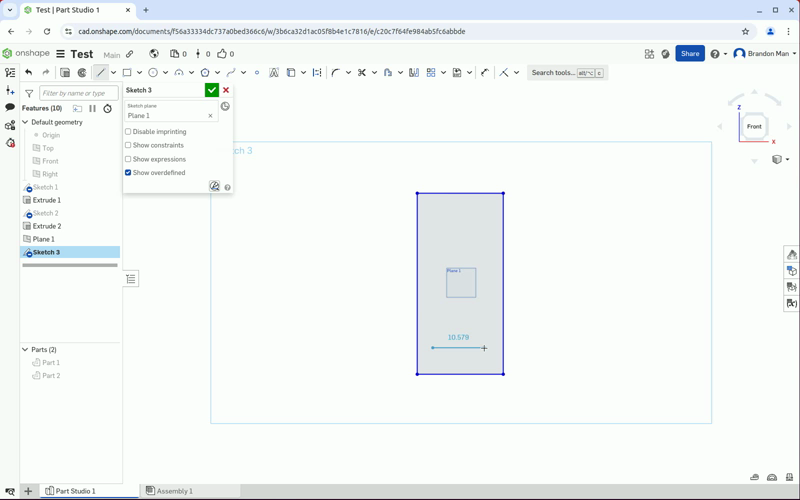
key_up(shift)
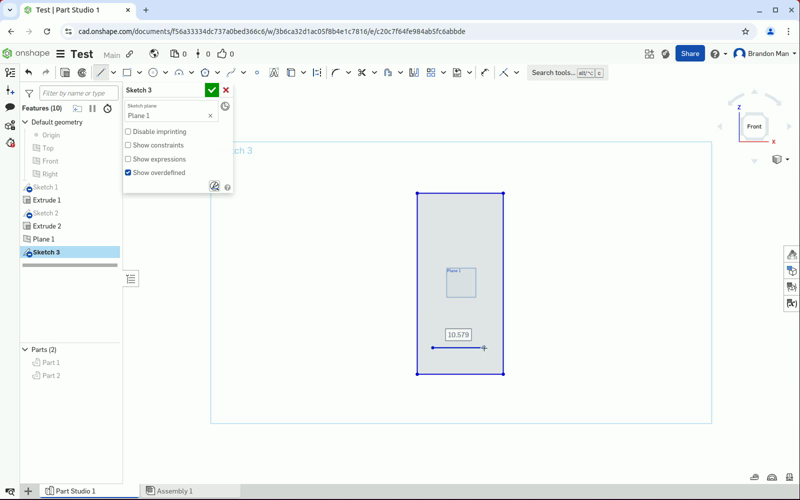
key_down(shift)
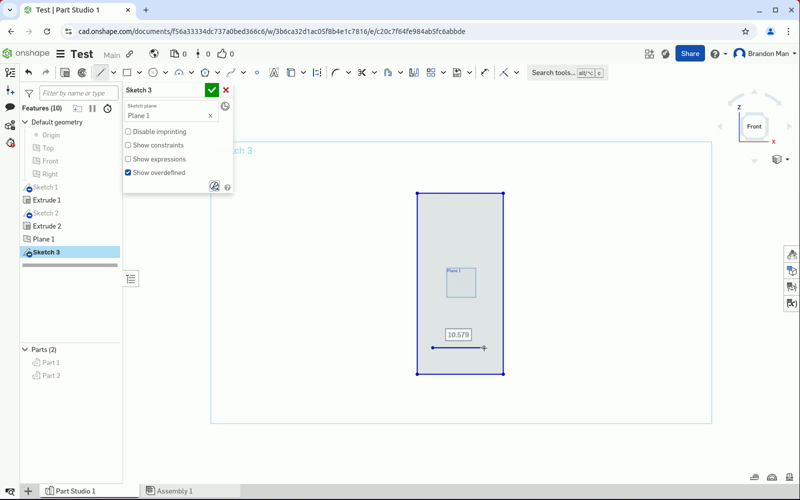
mouse_move(484, 214)
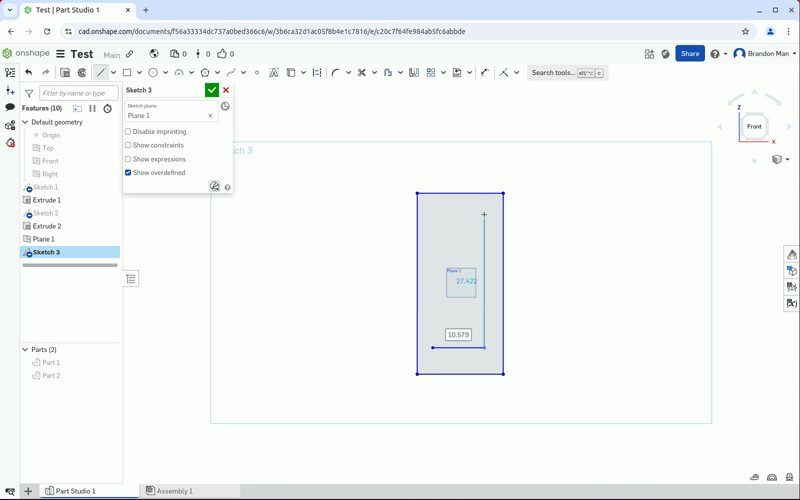
click(484, 214)
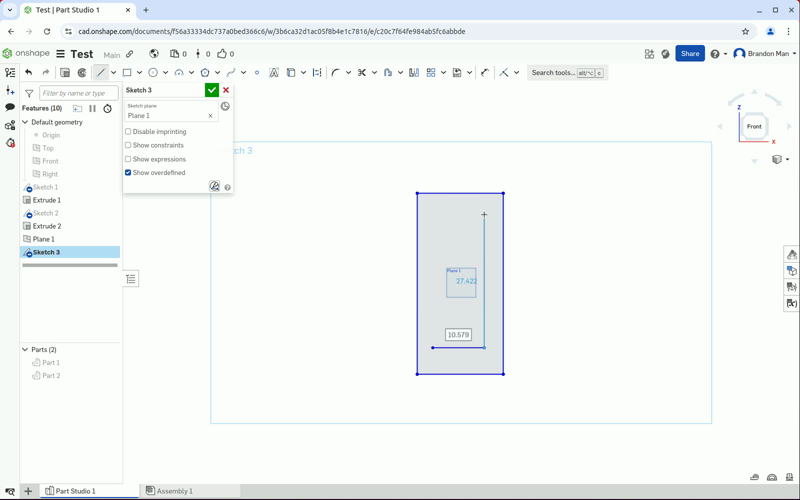
key_up(shift)
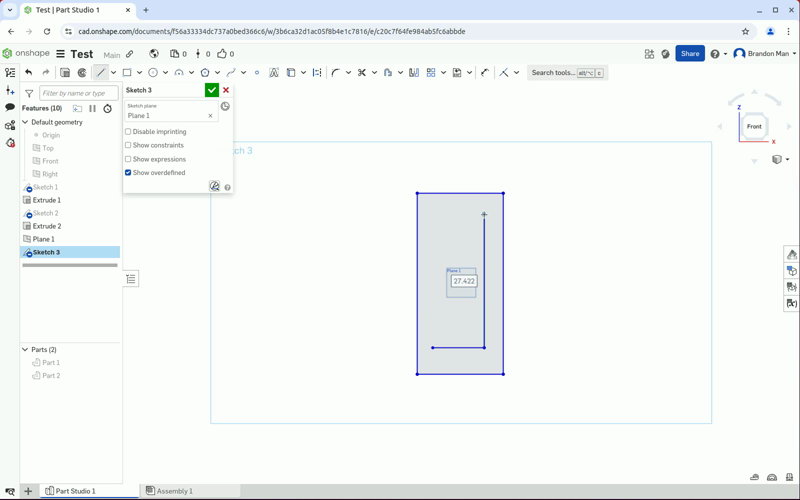
key_down(shift)
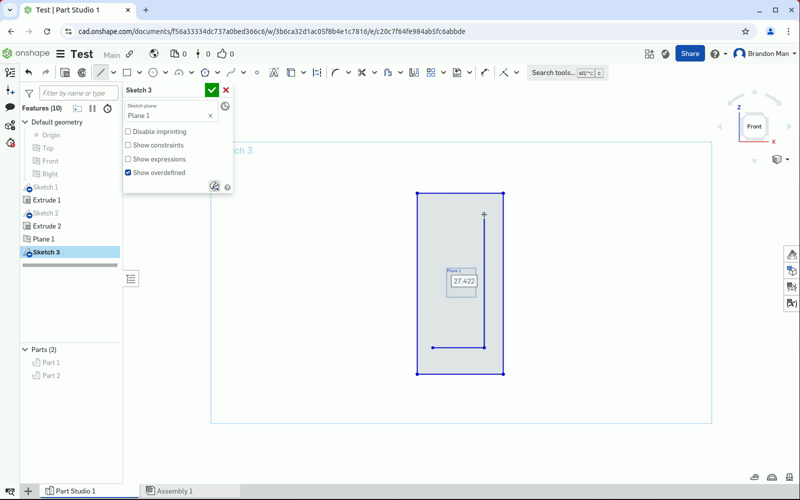
mouse_move(514, 214)
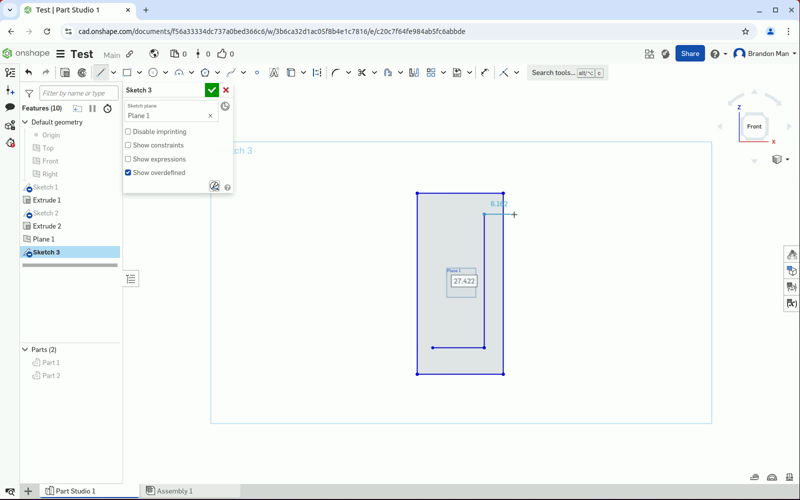
mouse_move(432, 214)
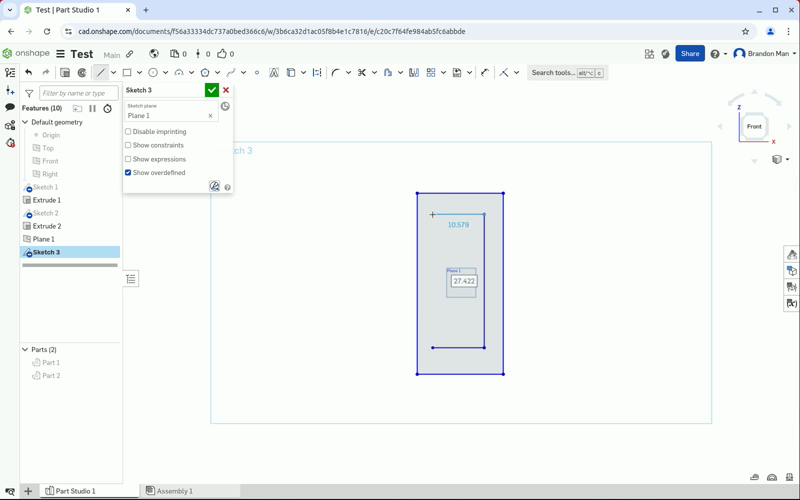
click(432, 214)
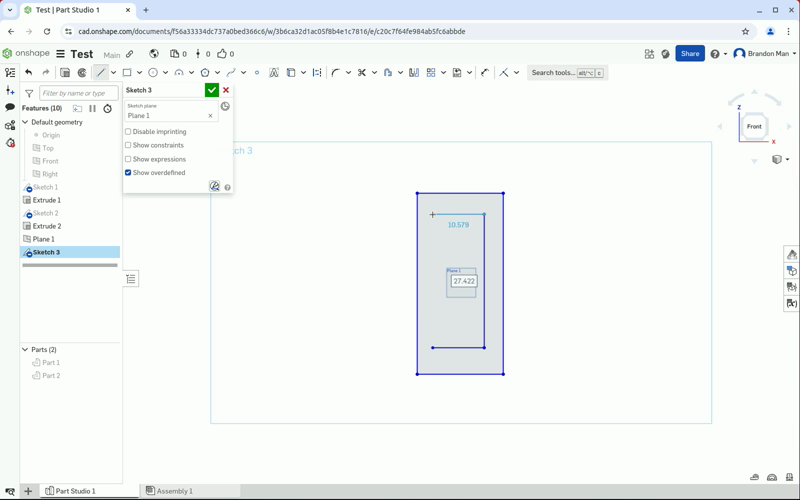
key_up(shift)
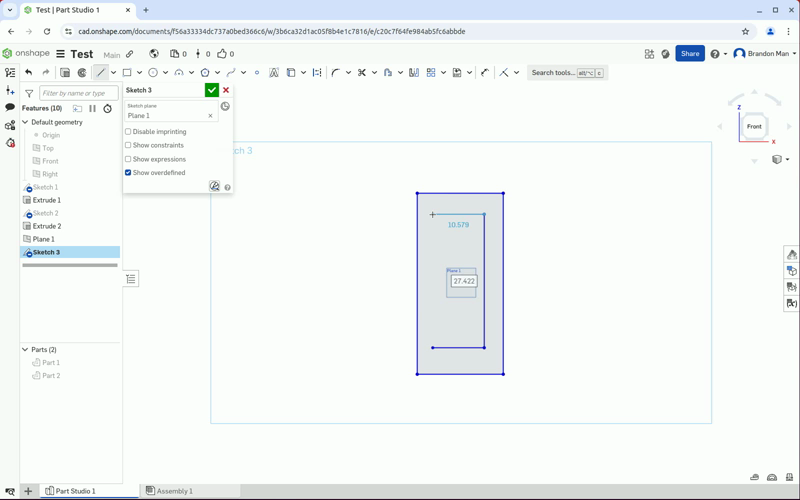
key_down(shift)
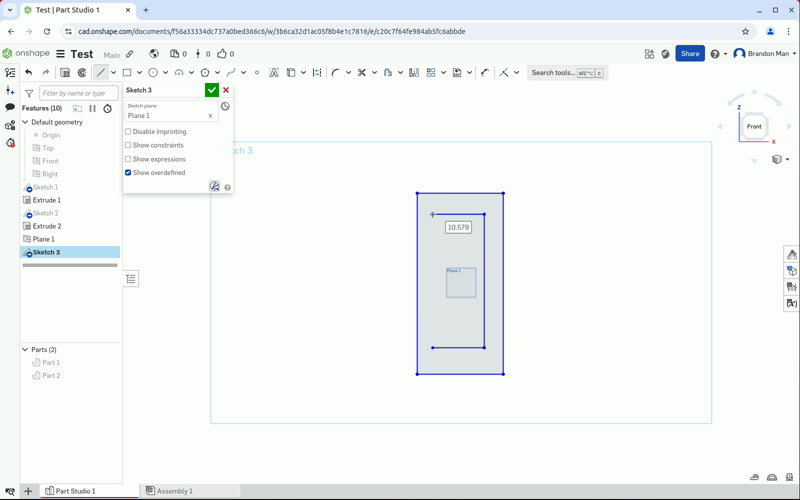
mouse_move(432, 347)
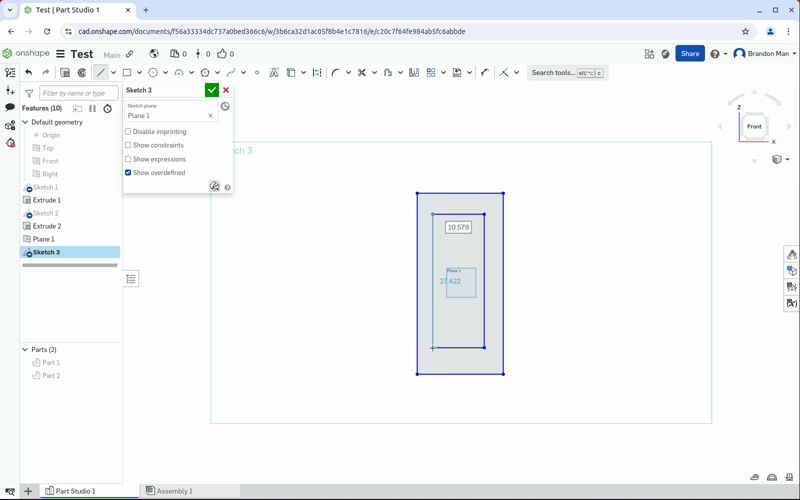
key_up(shift)
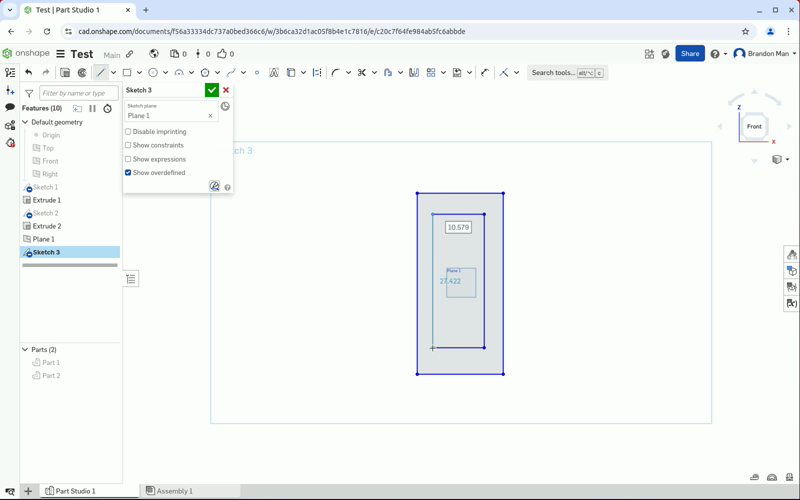
click(432, 347)
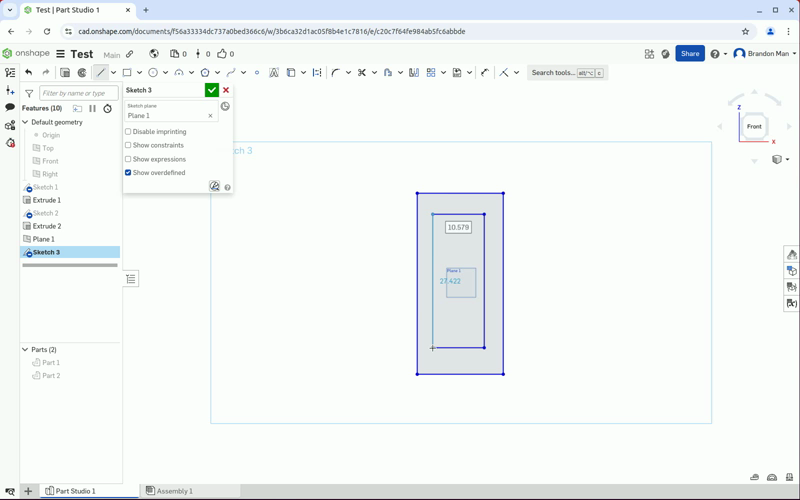
key(esc)
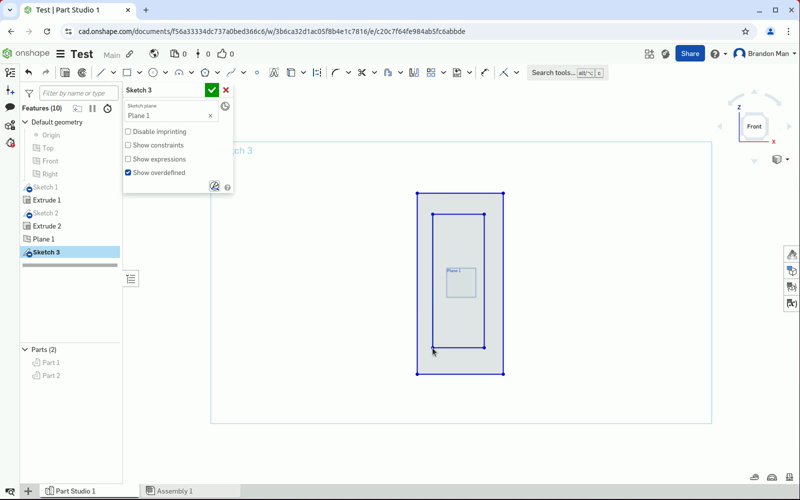
mouse_move(448, 201)
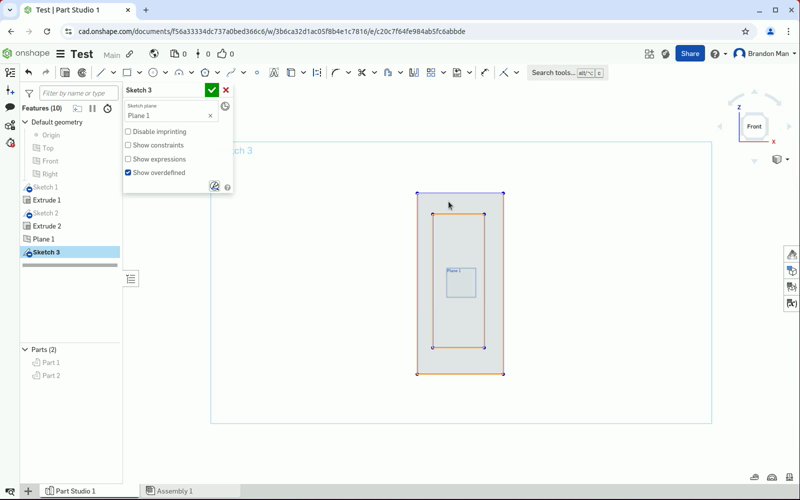
click(448, 201)
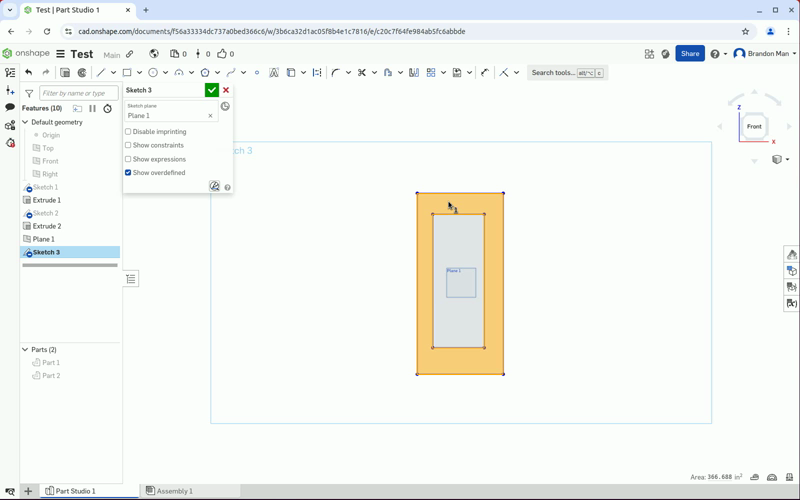
mouse_move(73, 352)
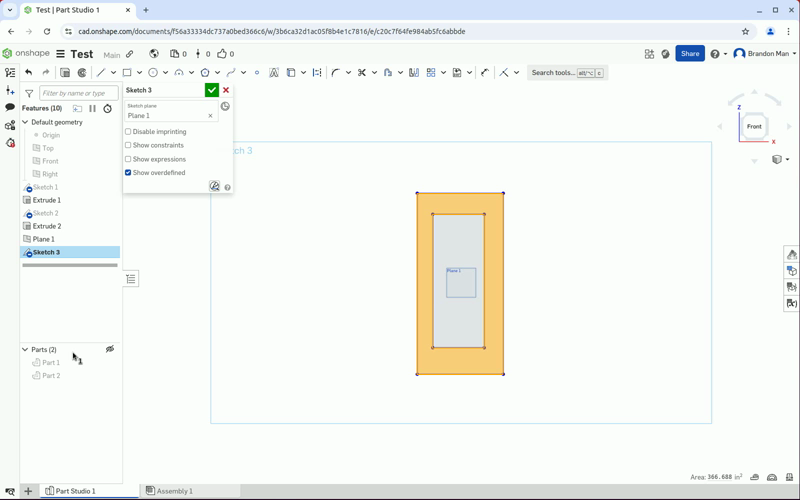
key(shift+y)
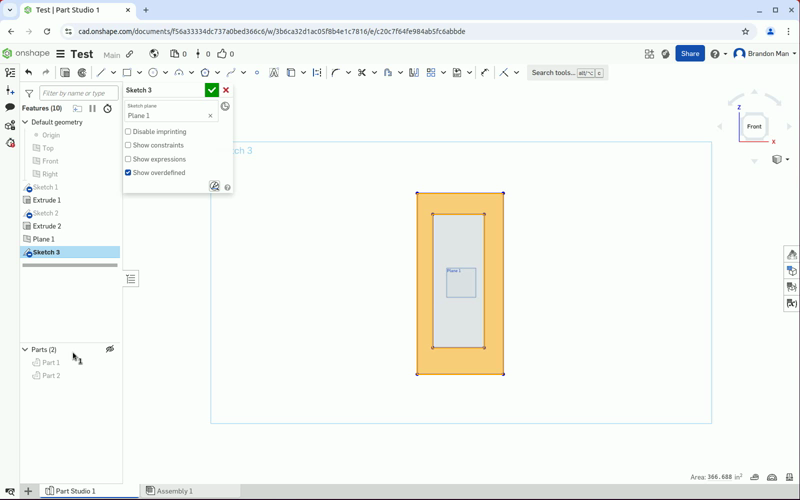
key(shift+e)
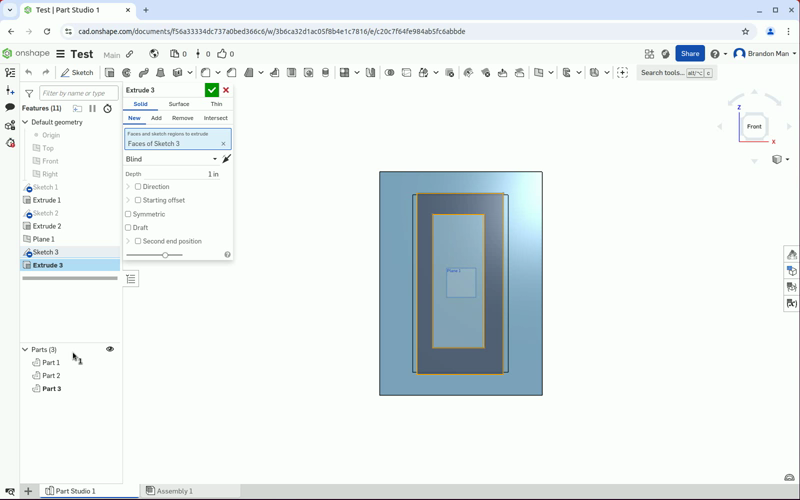
mouse_move(143, 106)
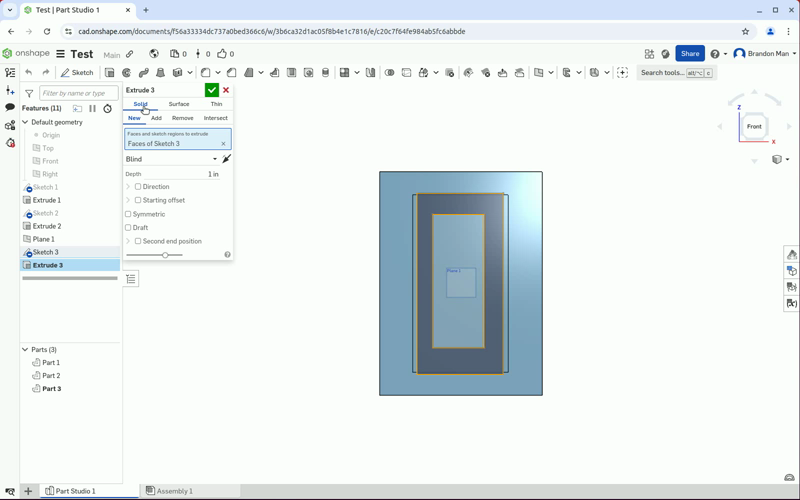
click(143, 106)
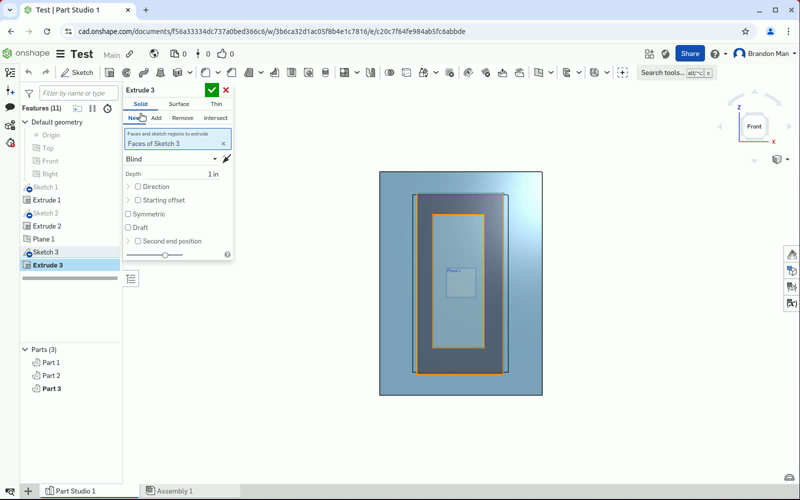
mouse_move(137, 120)
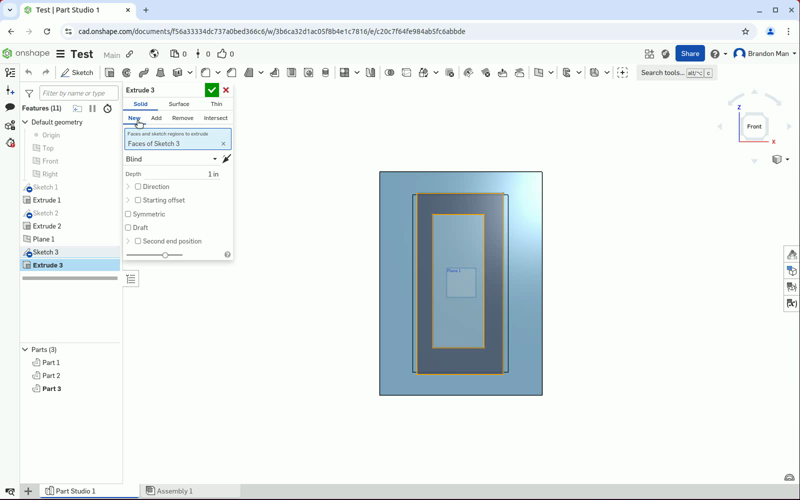
click(137, 120)
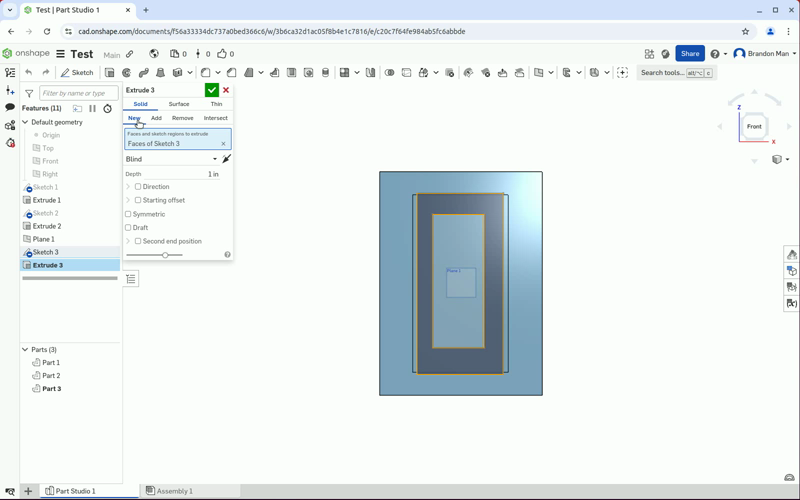
key(tab, 4)
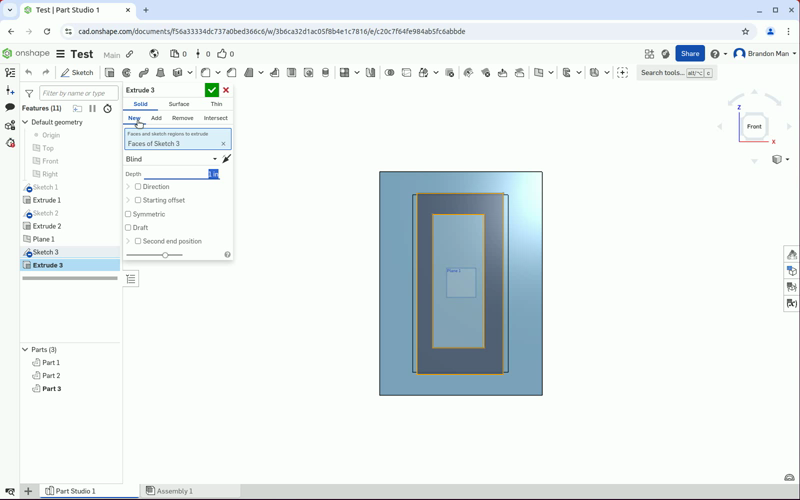
text(10.591)
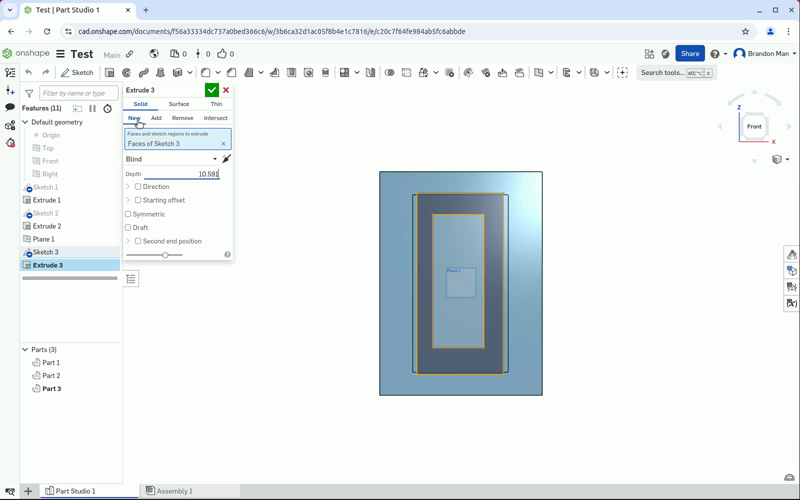
key(enter)
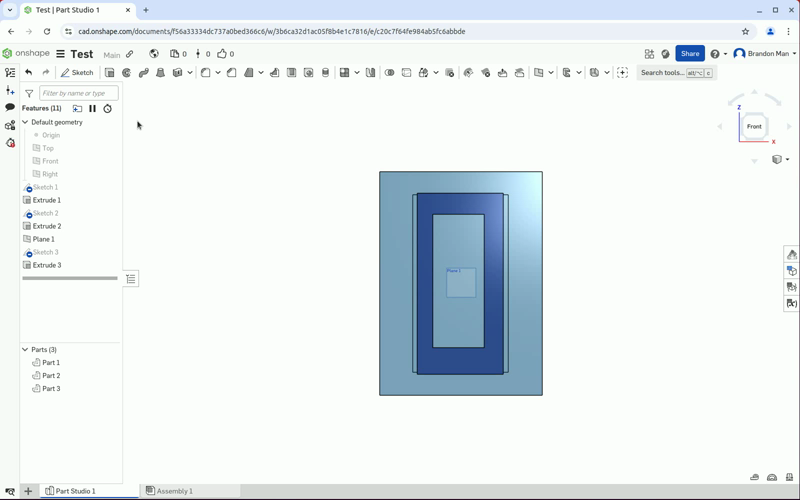
key(shift+h)
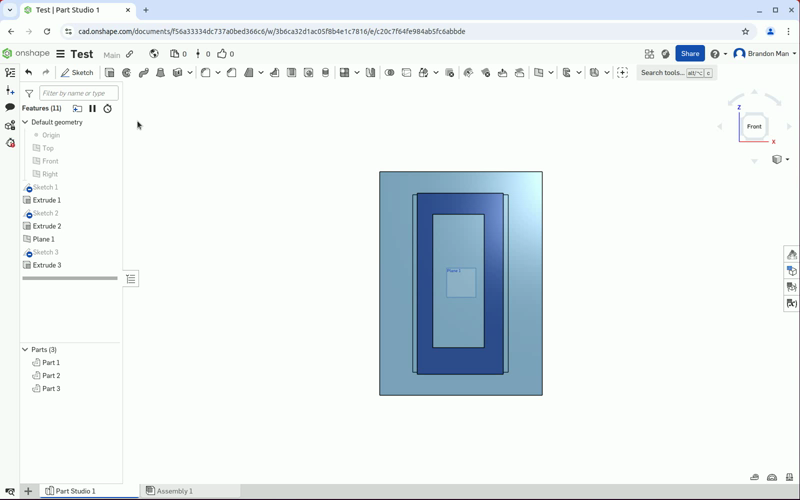
key(shift+h)
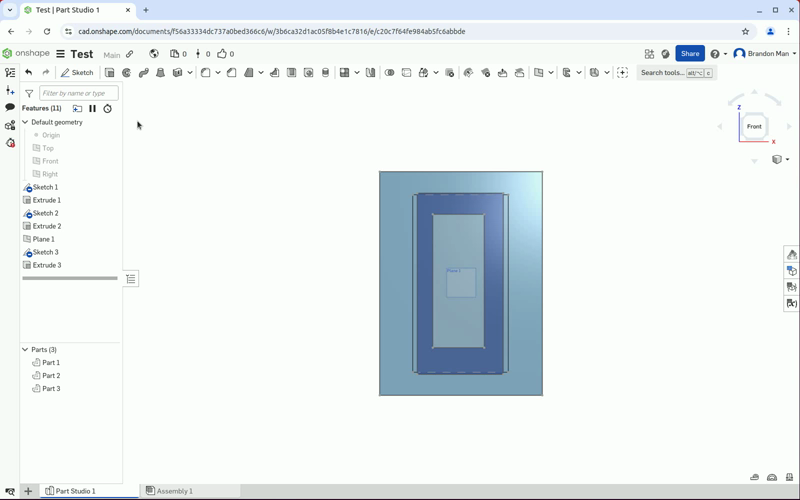
key(shift+7)
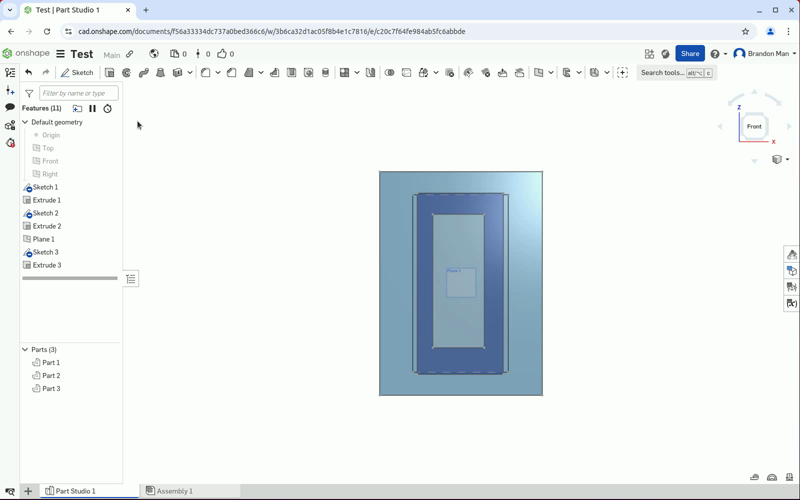
key(left, 2)
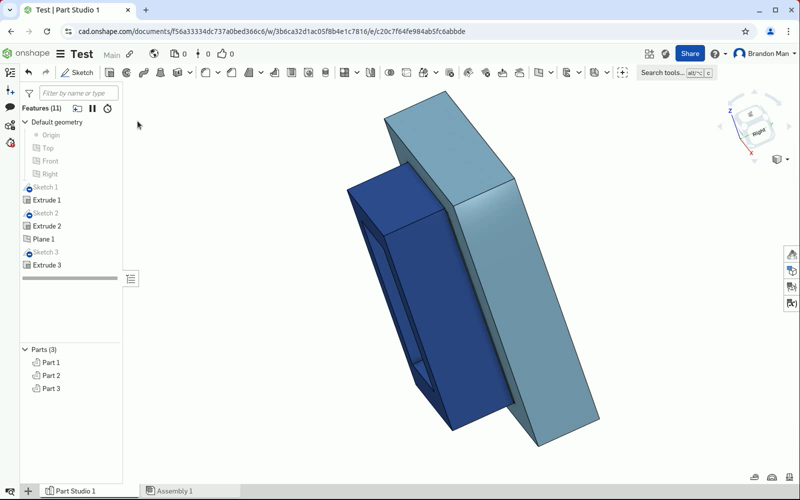
key(down, 2)
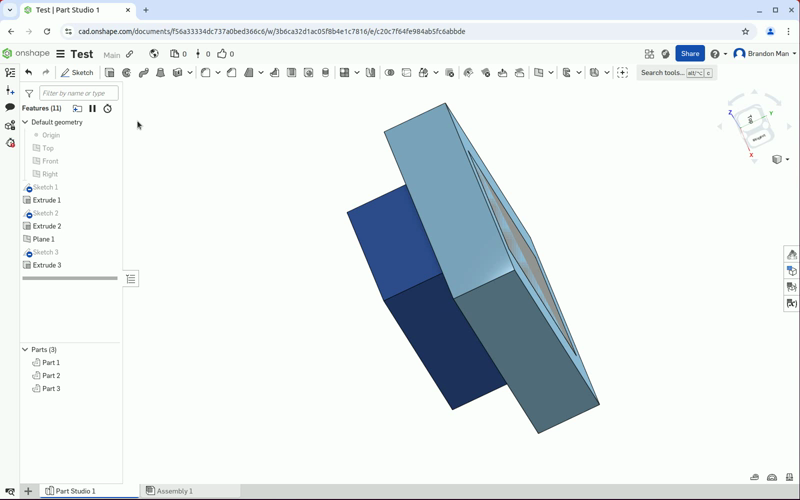
key(up, 2)
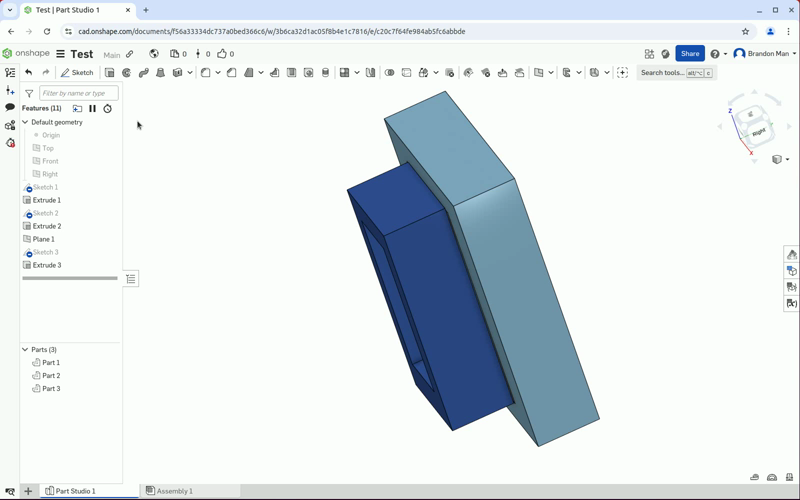
key(right, 2)
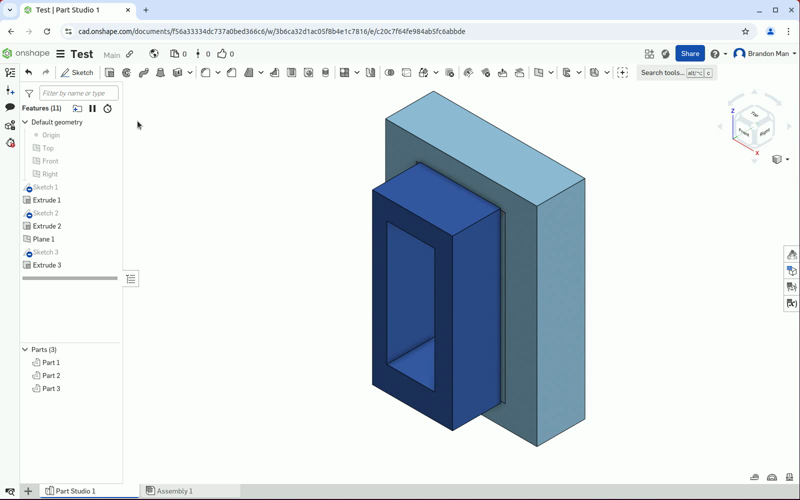
mouse_move(73, 189)
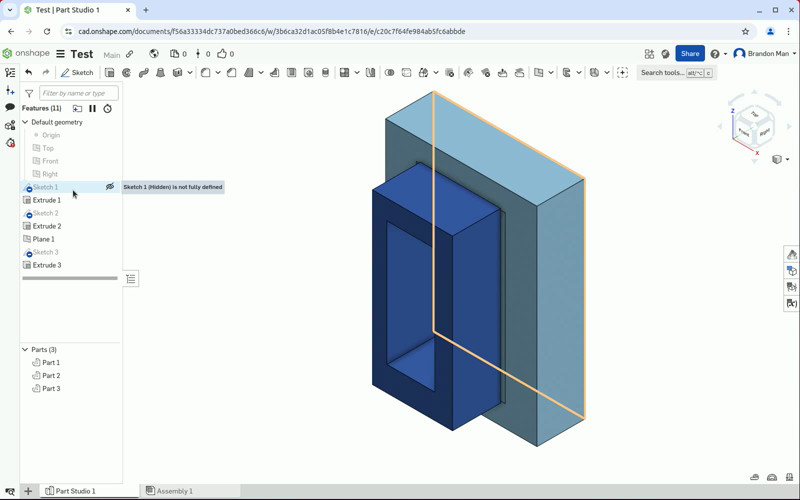
click(73, 189)